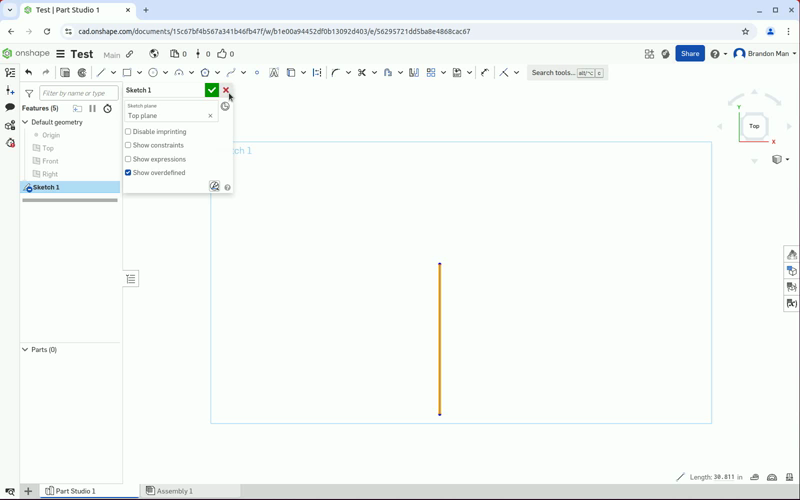
key(shift+h)
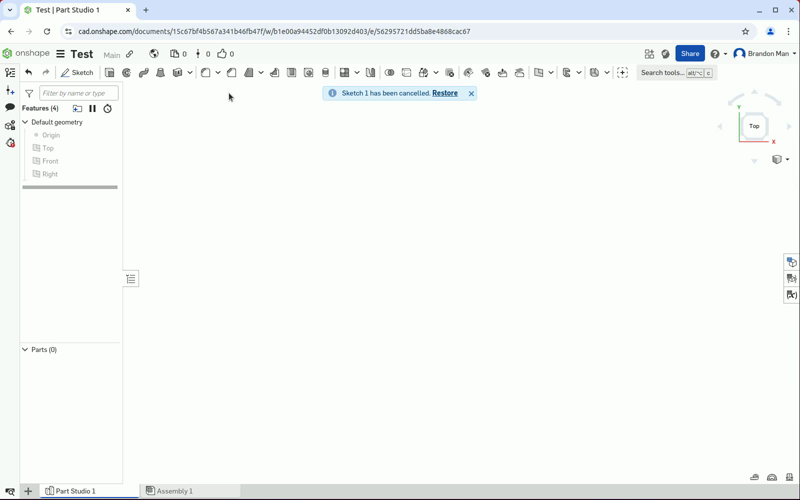
mouse_move(73, 352)
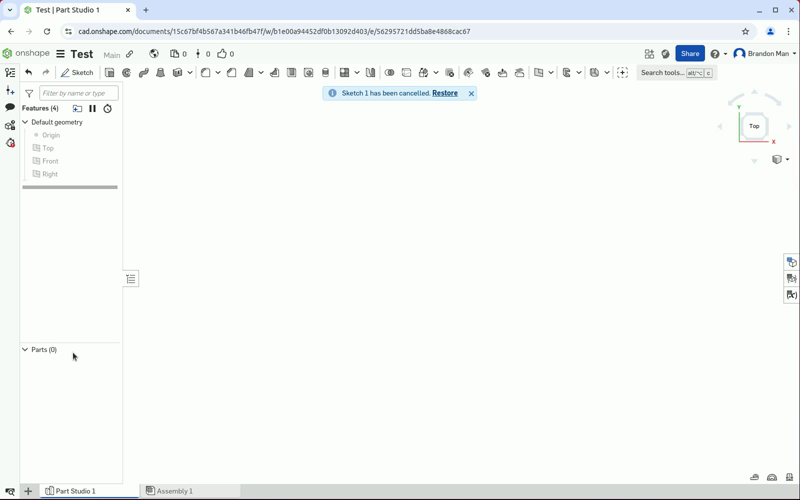
key(y)
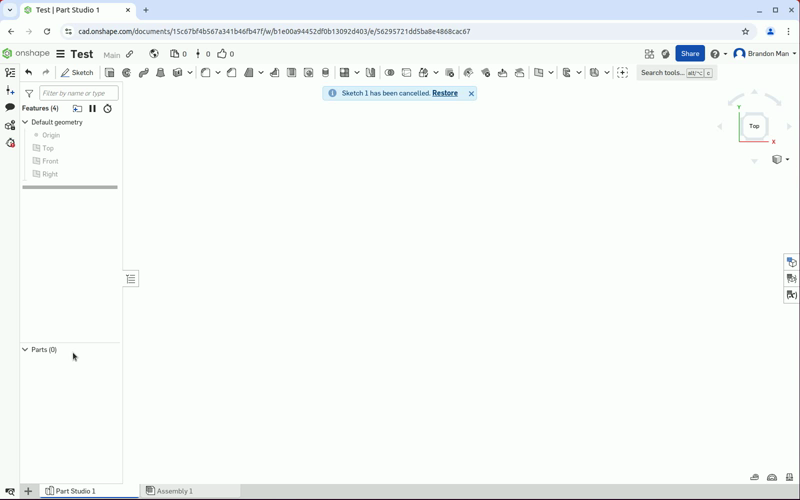
key(shift+p)
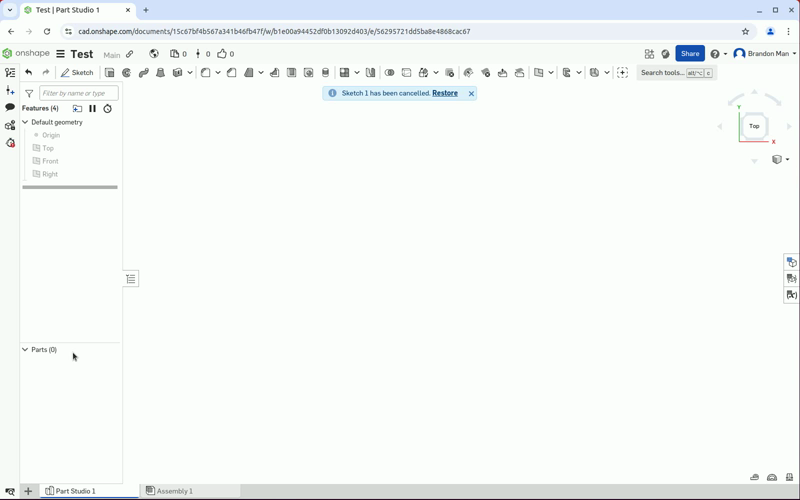
key(space)
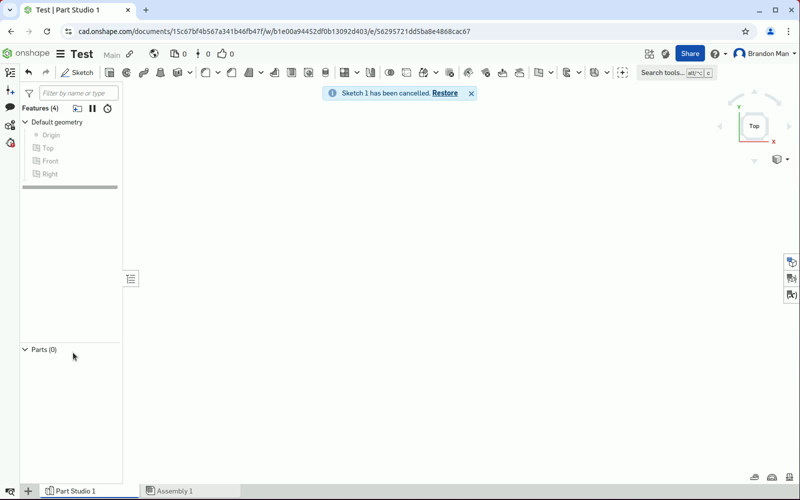
key_down(shift)
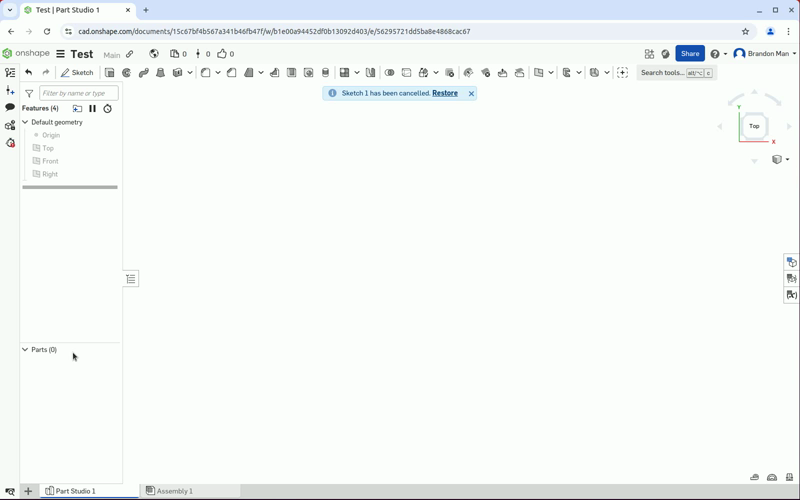
key(up)
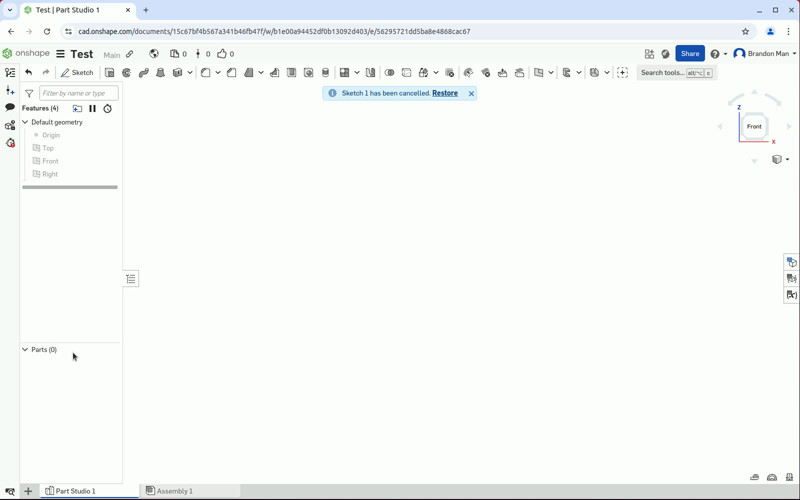
key_up(shift)
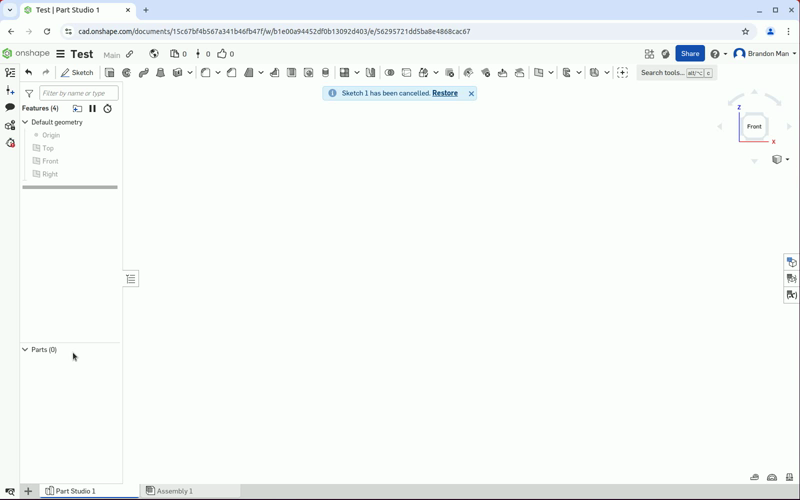
mouse_move(73, 352)
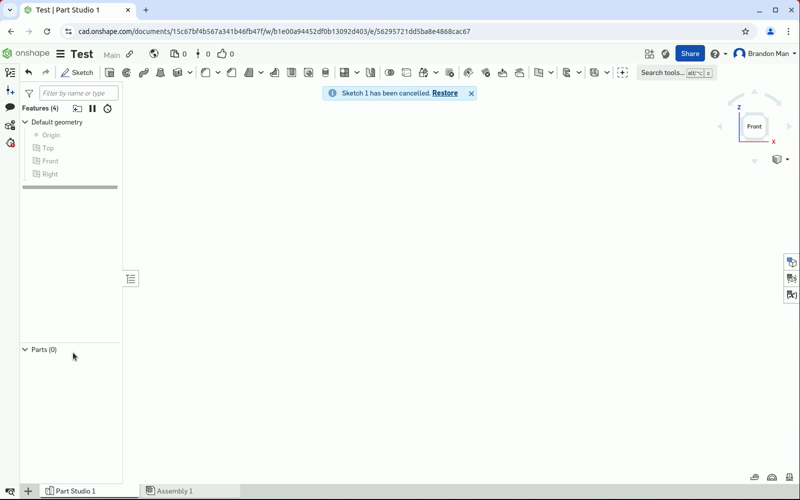
key(shift+y)
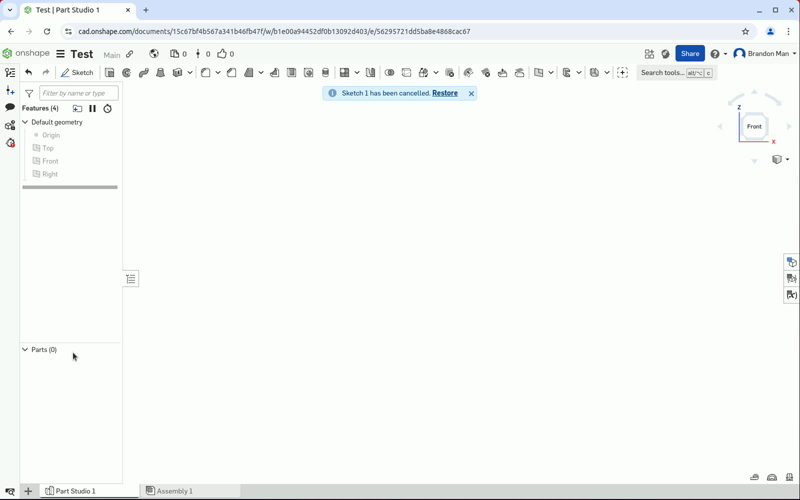
key(shift+s)
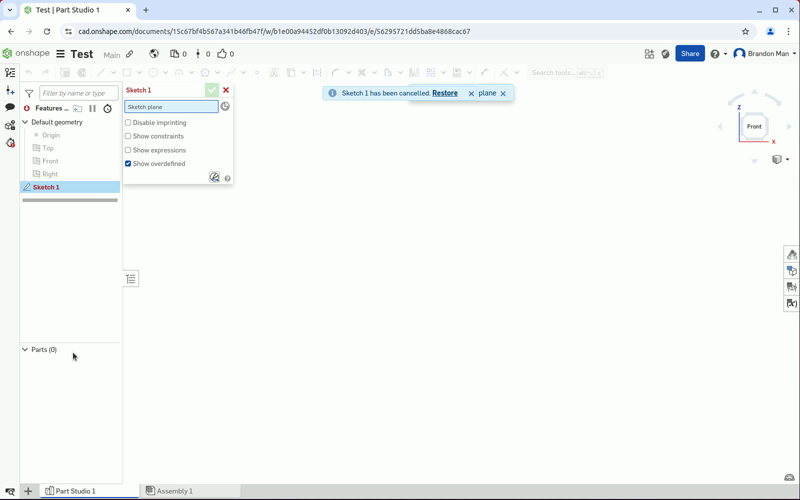
mouse_move(73, 163)
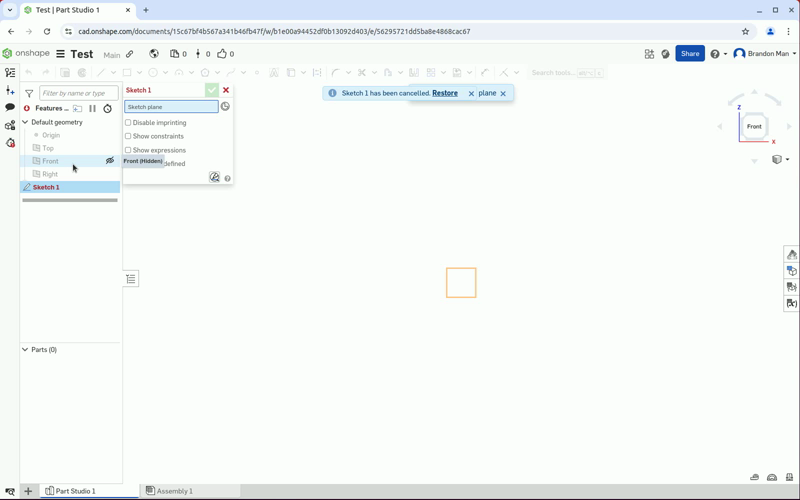
click(73, 163)
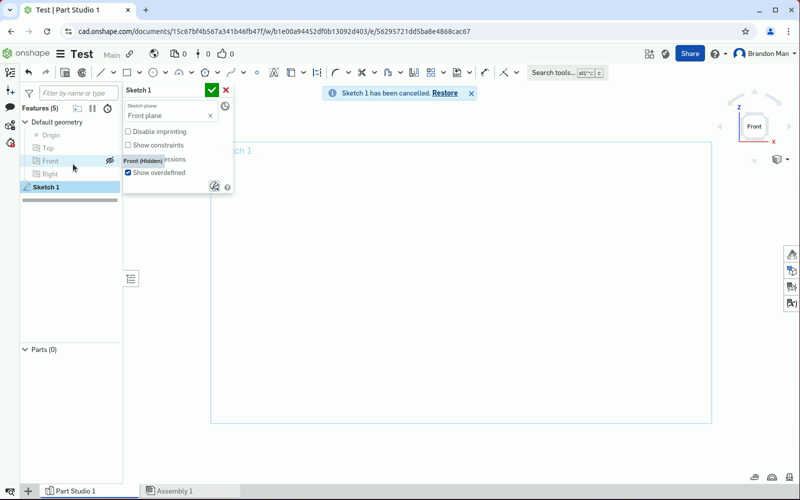
mouse_move(73, 352)
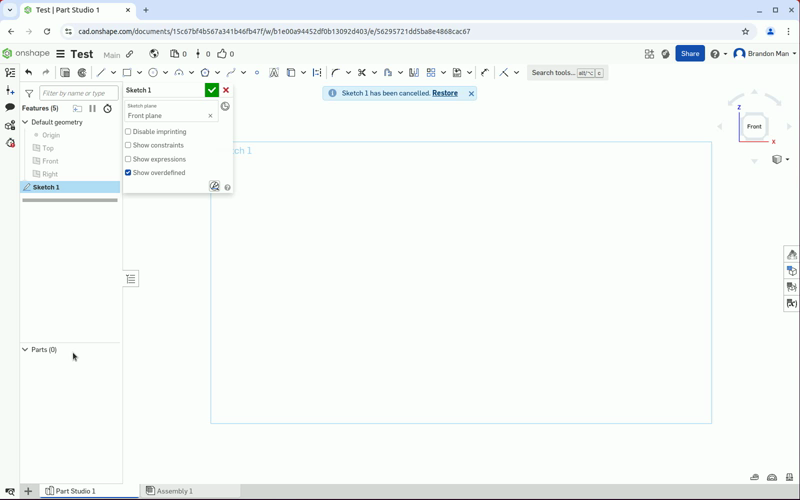
key(y)
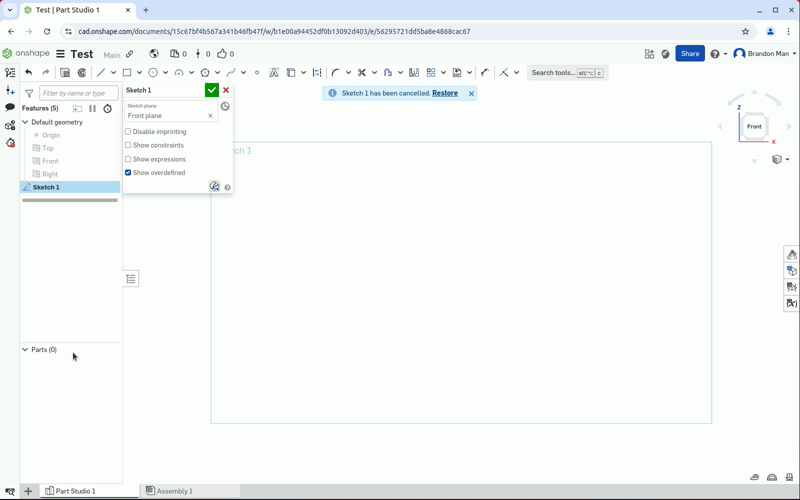
key(l)
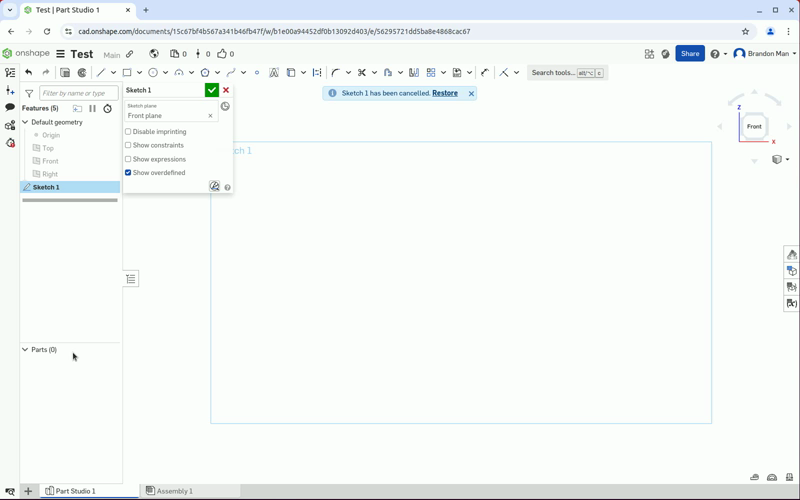
key_down(shift)
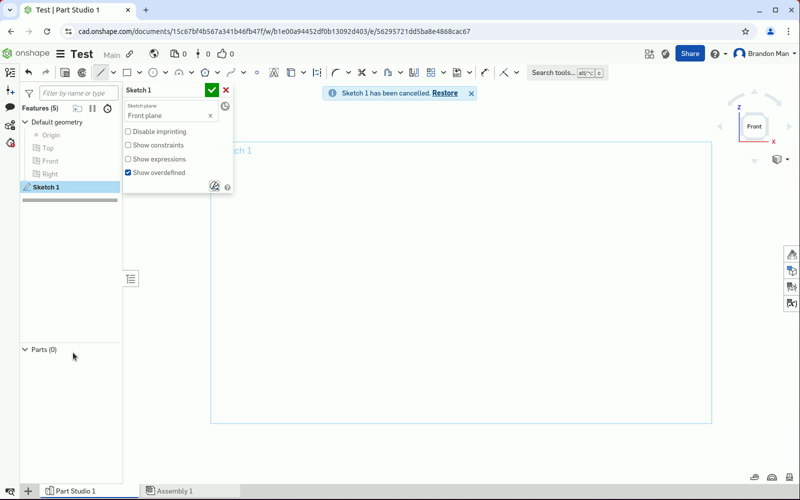
mouse_move(460, 282)
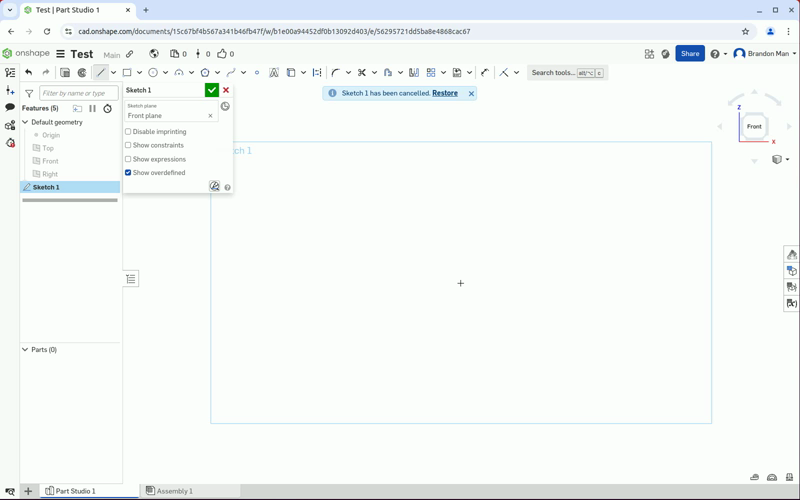
click(460, 282)
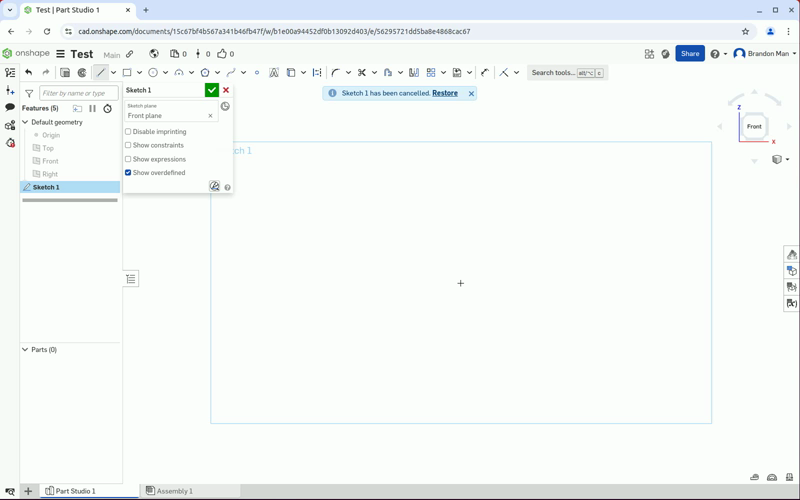
key_up(shift)
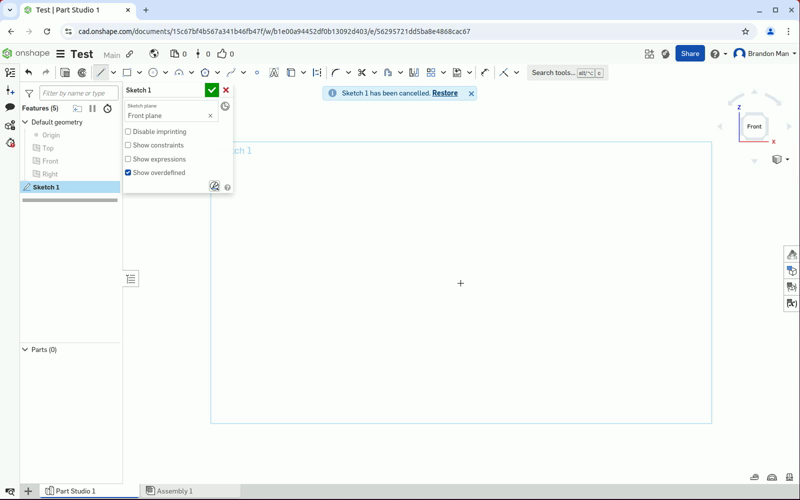
key_down(shift)
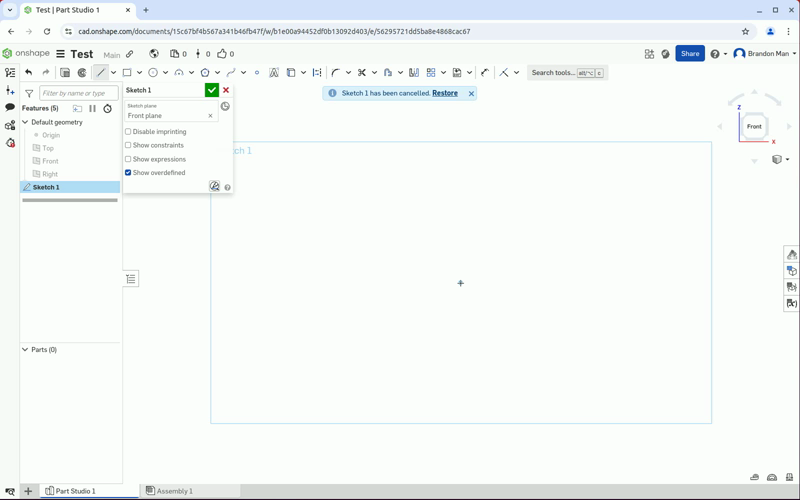
mouse_move(573, 282)
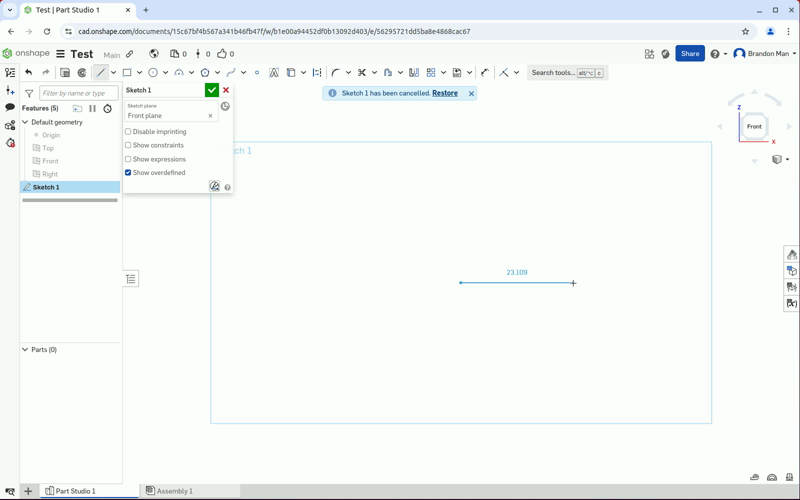
click(573, 282)
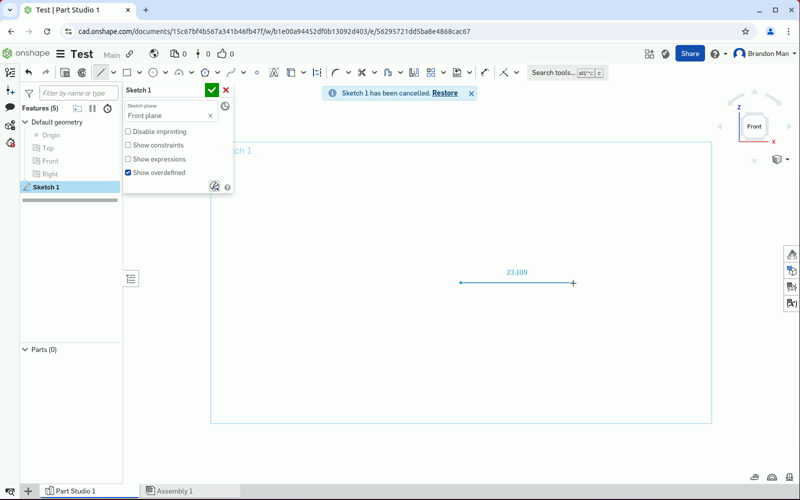
key_up(shift)
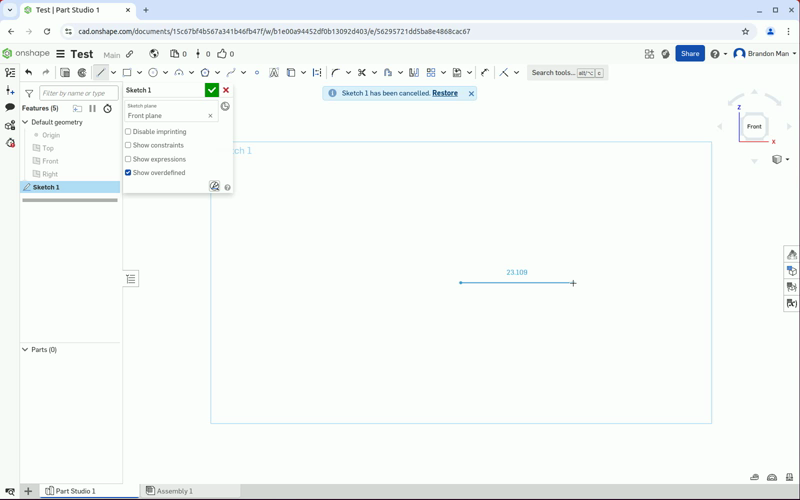
key_down(shift)
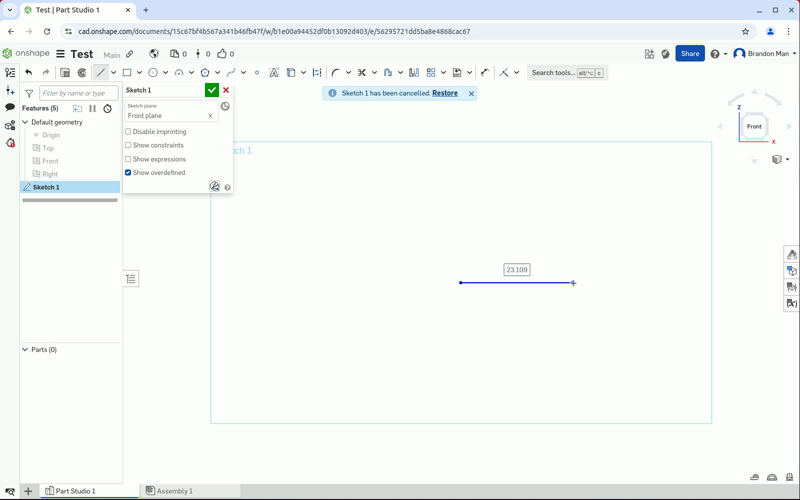
mouse_move(573, 215)
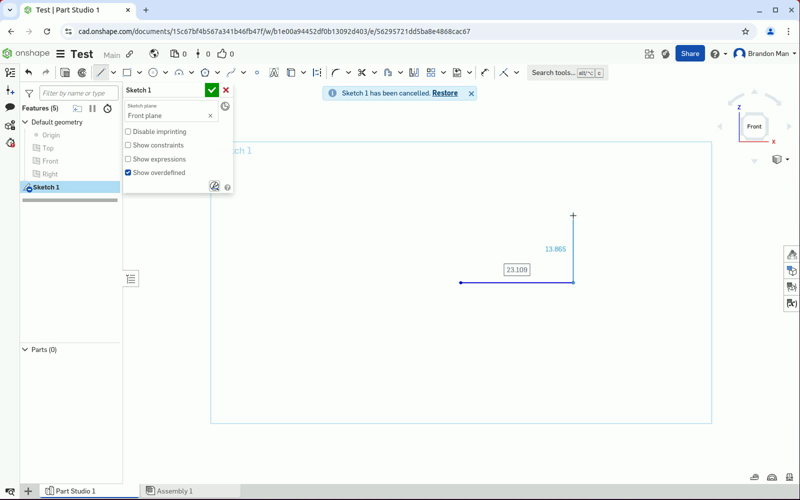
click(573, 215)
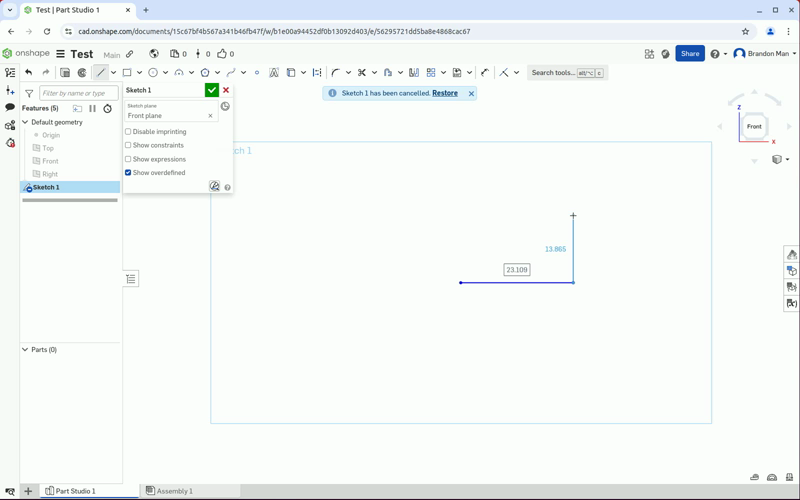
key_up(shift)
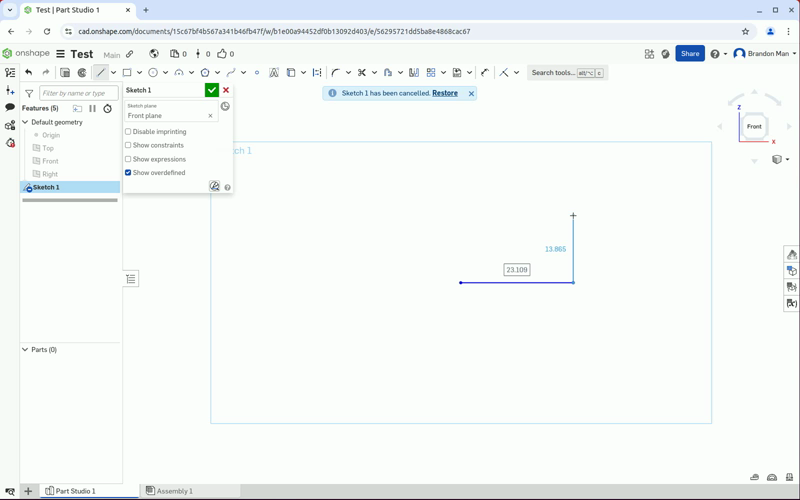
key_down(shift)
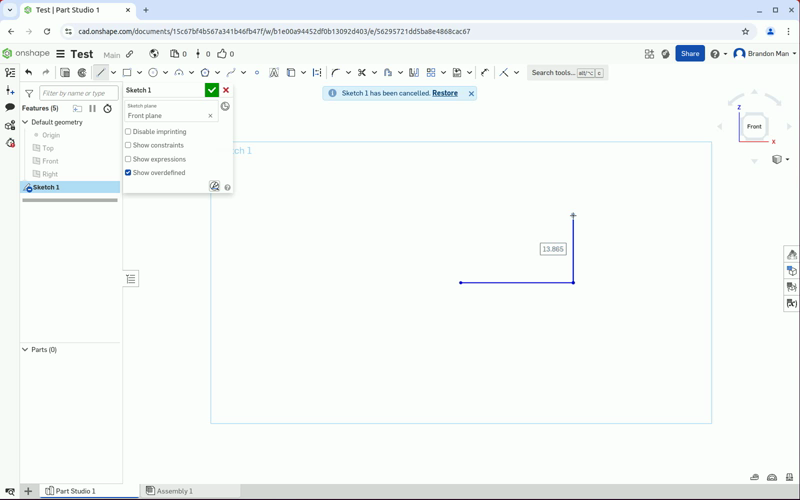
mouse_move(460, 215)
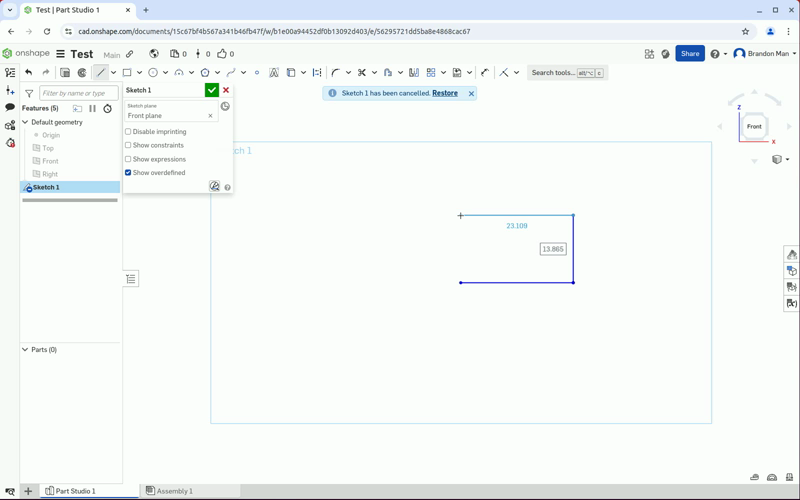
click(460, 215)
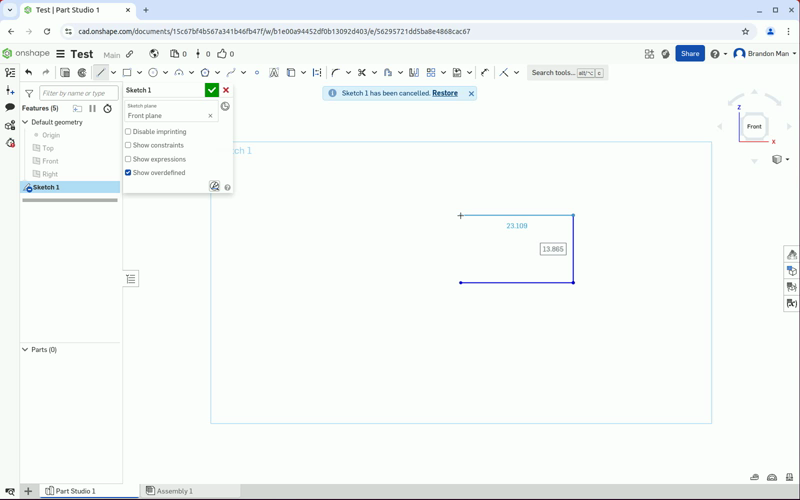
key_up(shift)
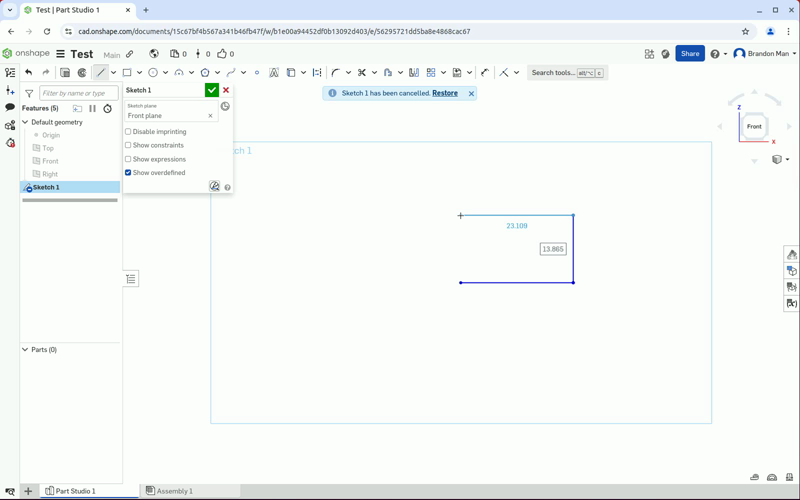
key_down(shift)
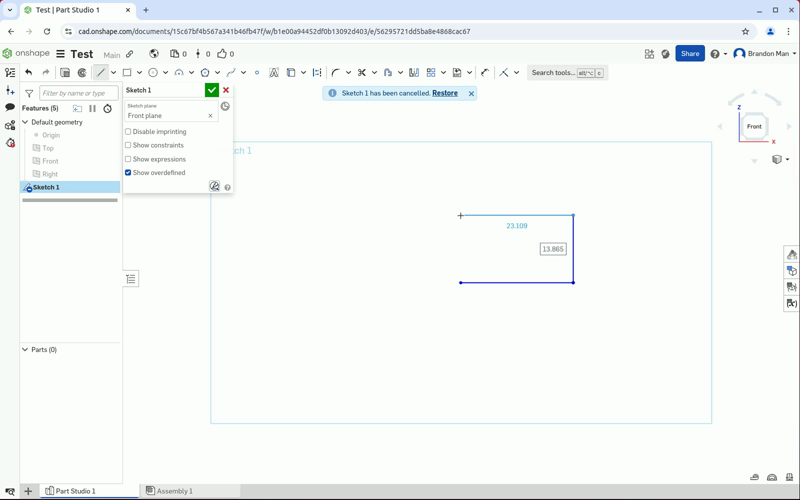
mouse_move(460, 282)
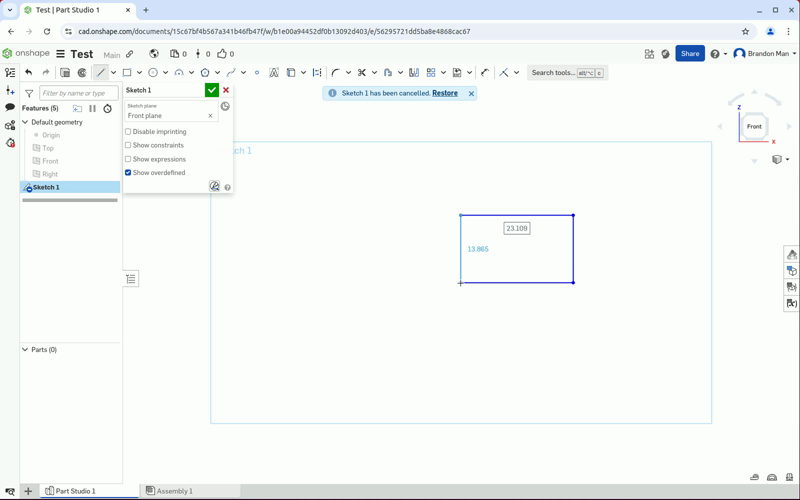
key_up(shift)
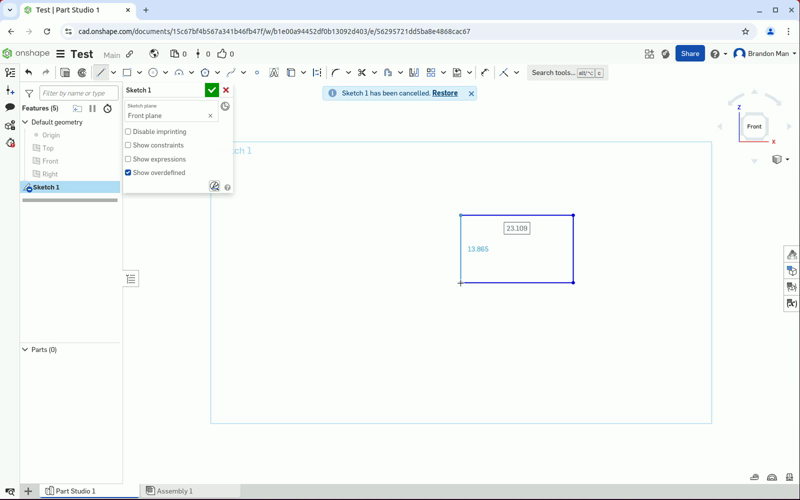
click(460, 282)
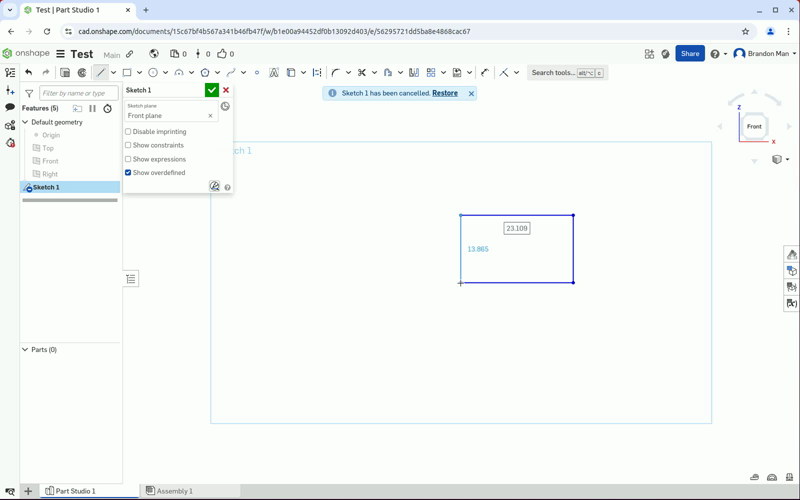
key(esc)
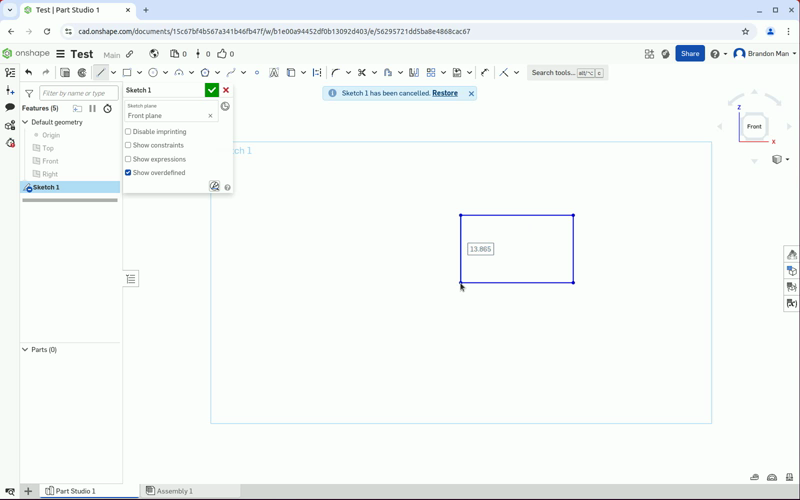
mouse_move(483, 242)
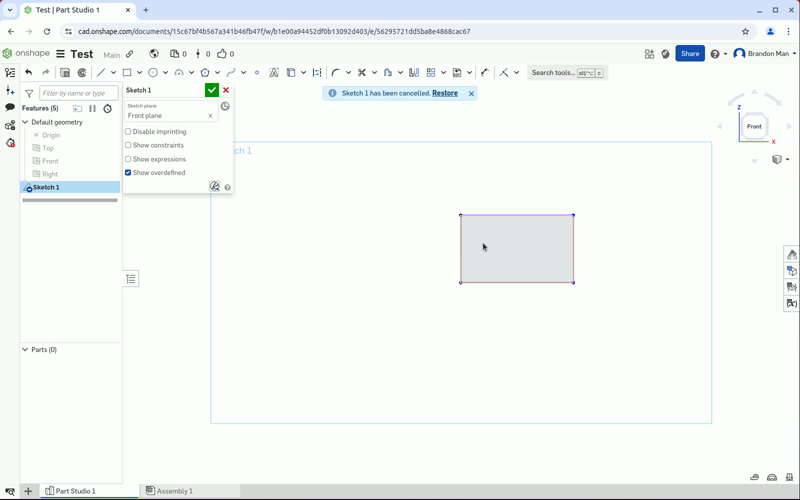
click(483, 242)
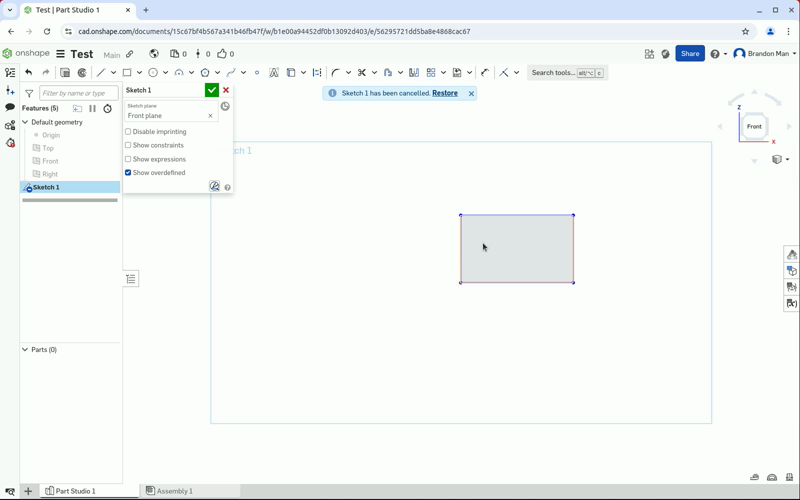
mouse_move(73, 352)
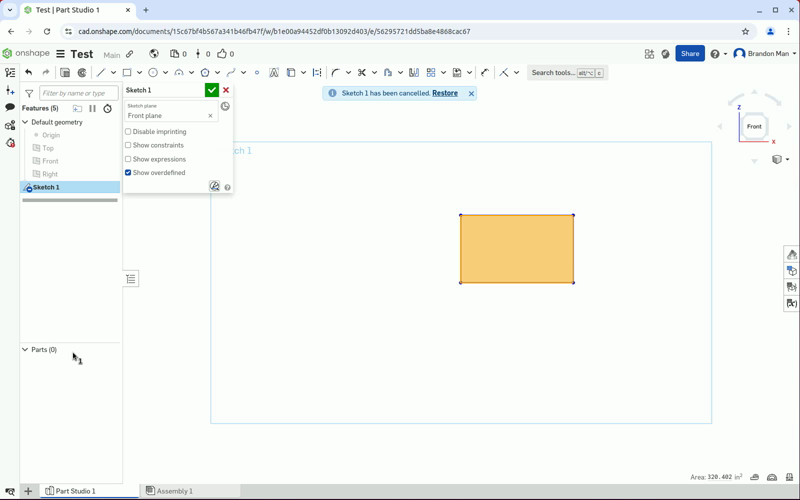
key(shift+y)
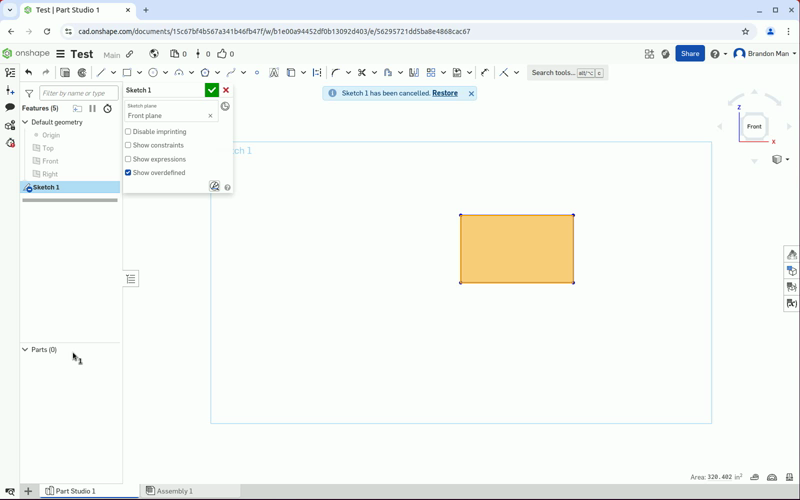
key(shift+e)
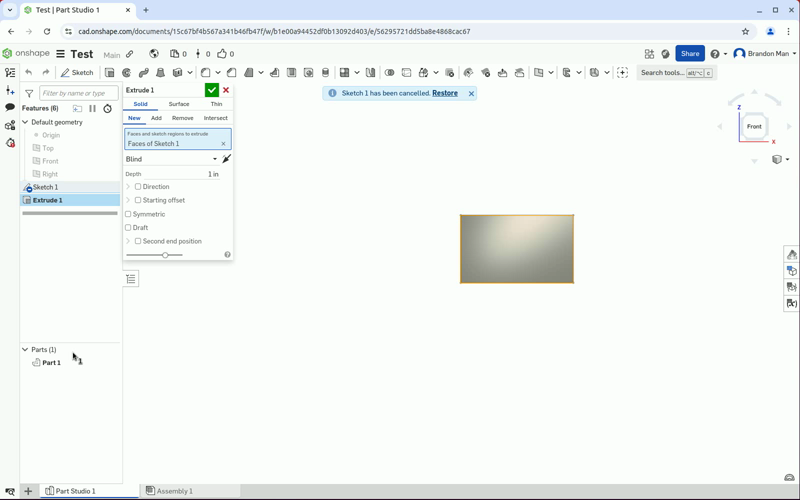
mouse_move(143, 106)
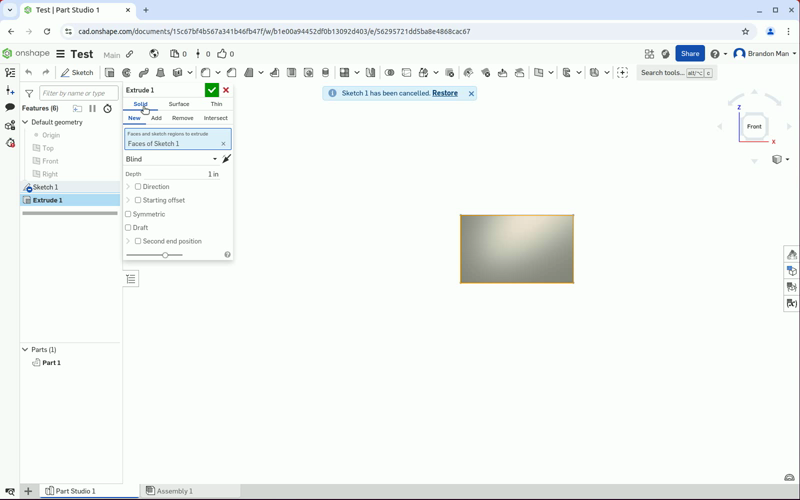
click(143, 106)
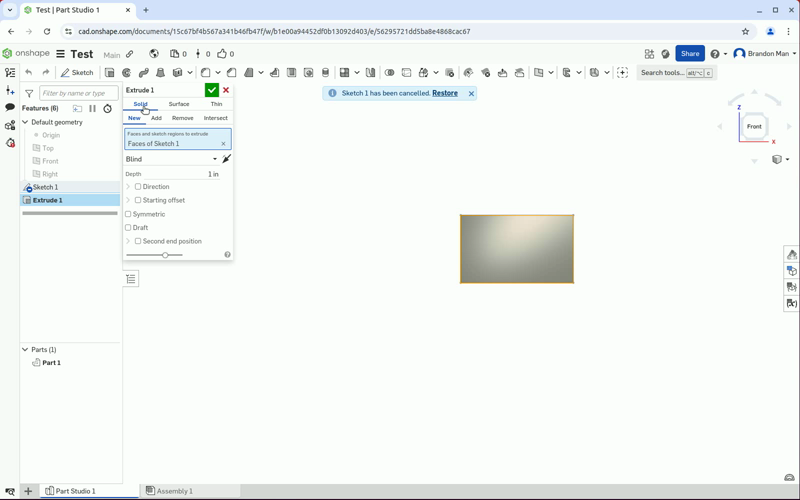
mouse_move(137, 120)
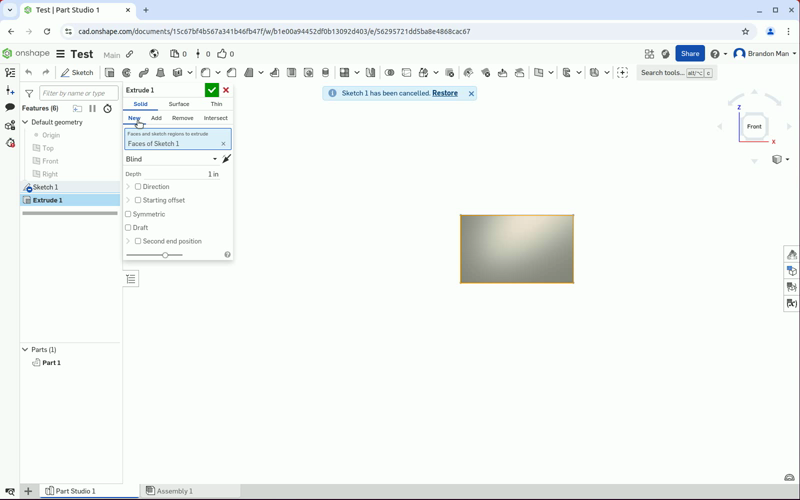
click(137, 120)
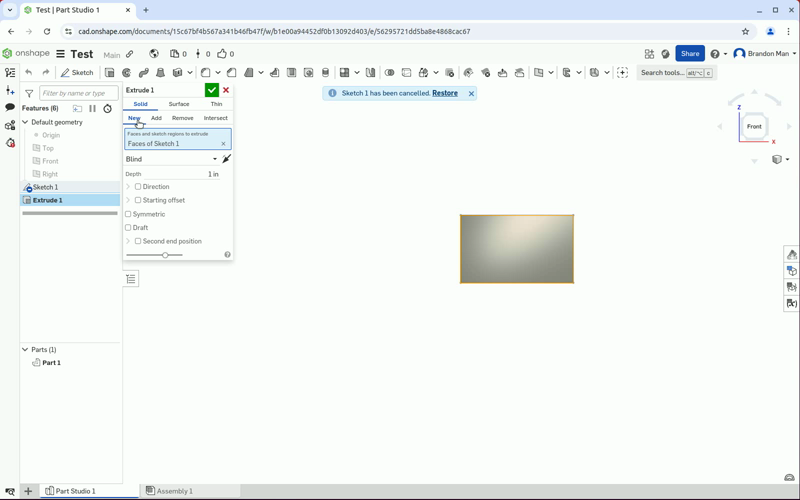
key(tab, 4)
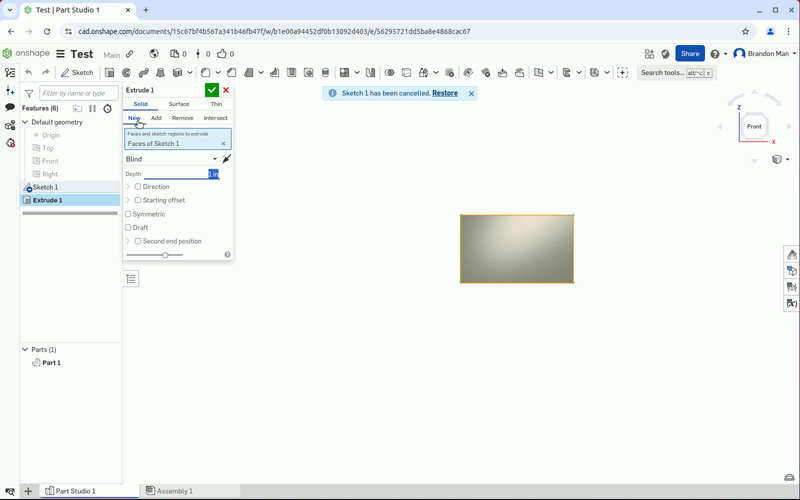
text(9.147)
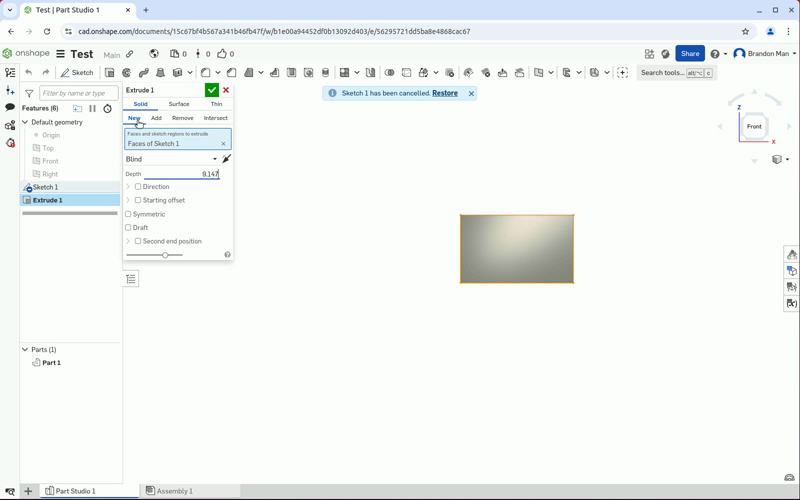
key(enter)
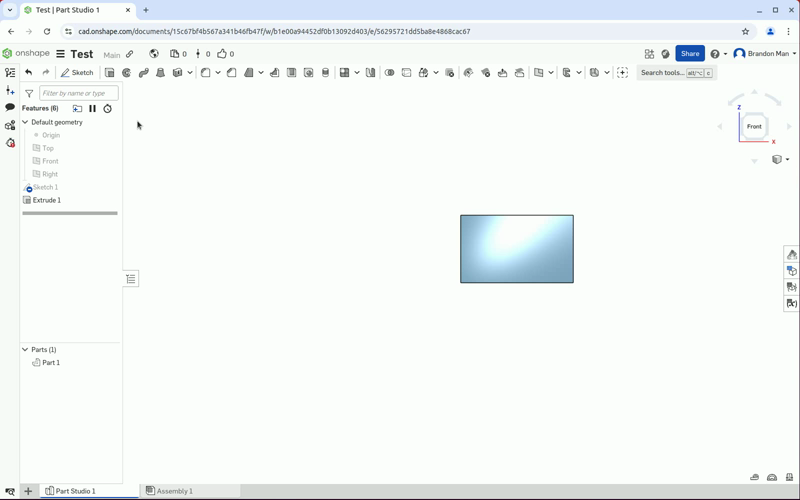
key(shift+h)
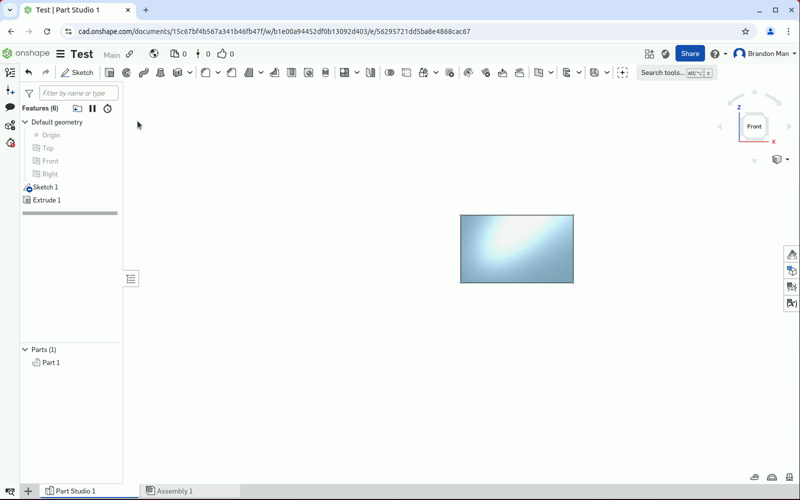
key(shift+h)
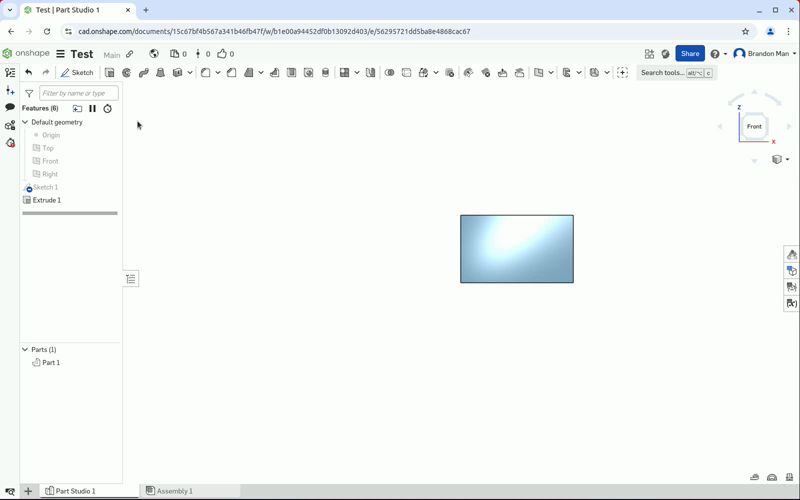
mouse_move(73, 189)
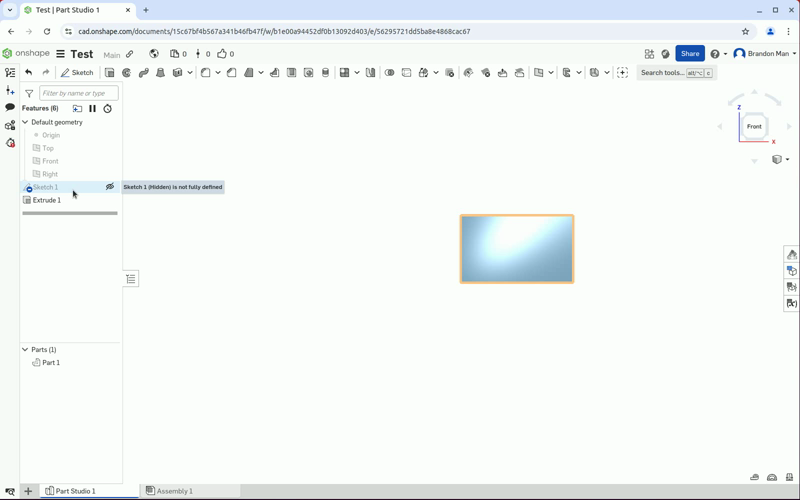
click(73, 189)
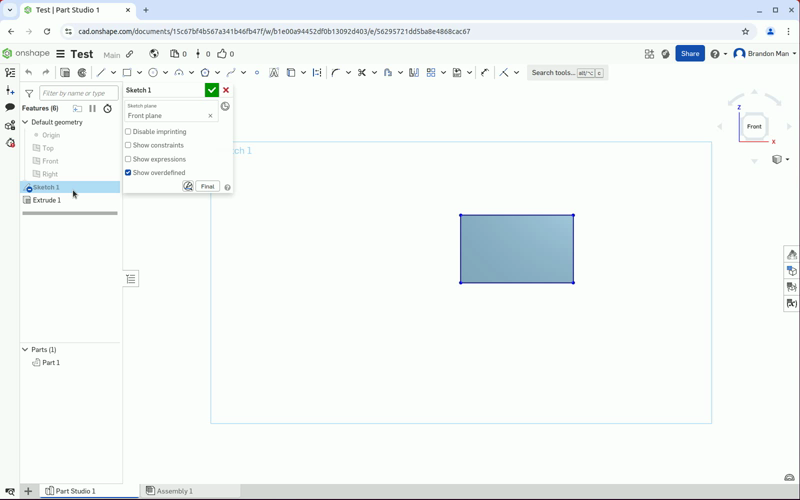
mouse_move(229, 92)
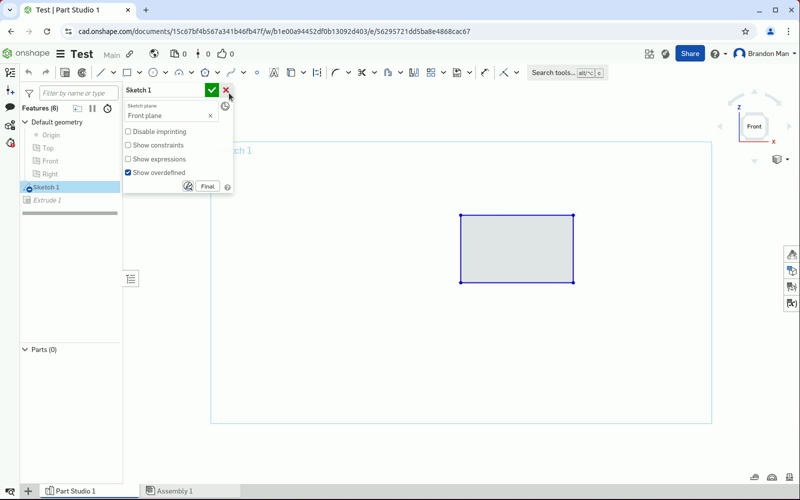
click(229, 92)
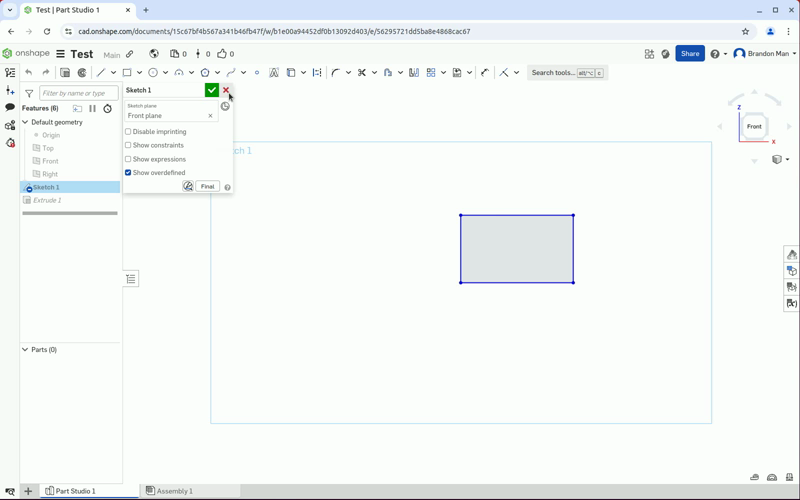
key(shift+s)
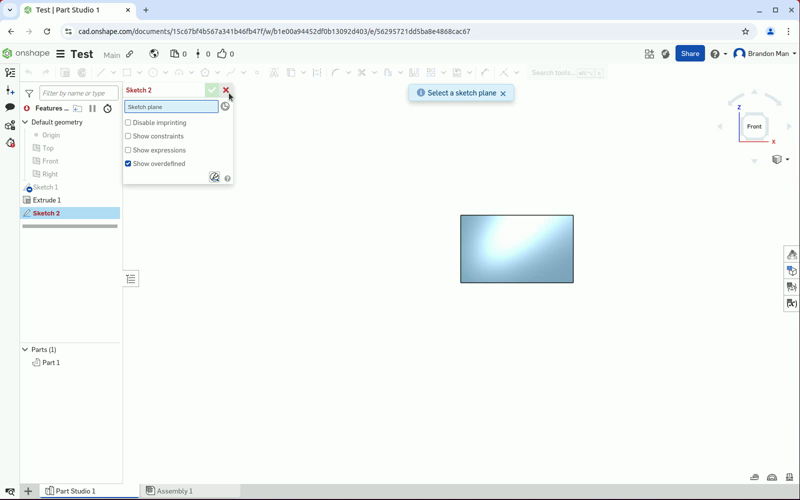
mouse_move(73, 163)
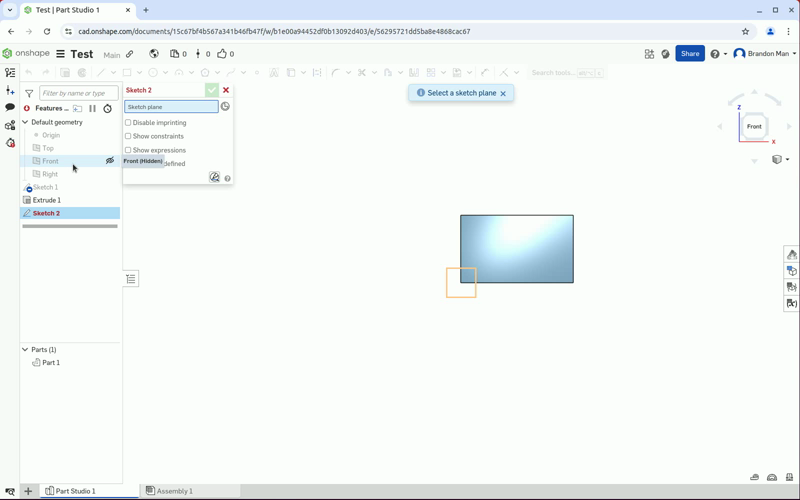
click(73, 163)
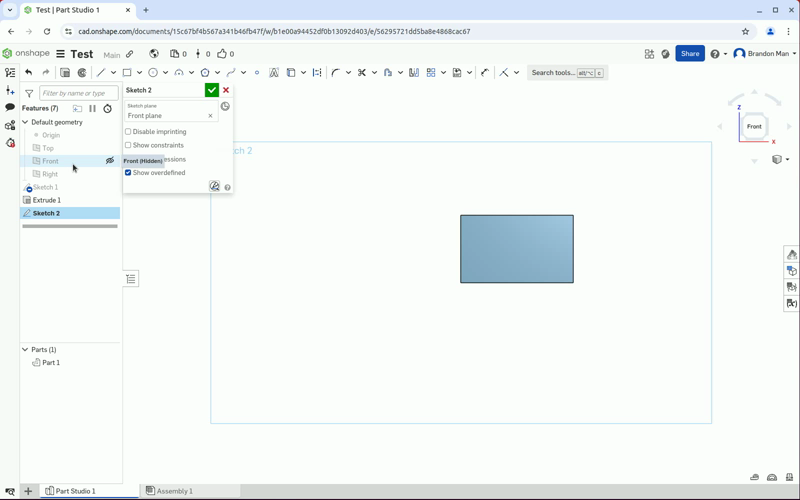
mouse_move(73, 352)
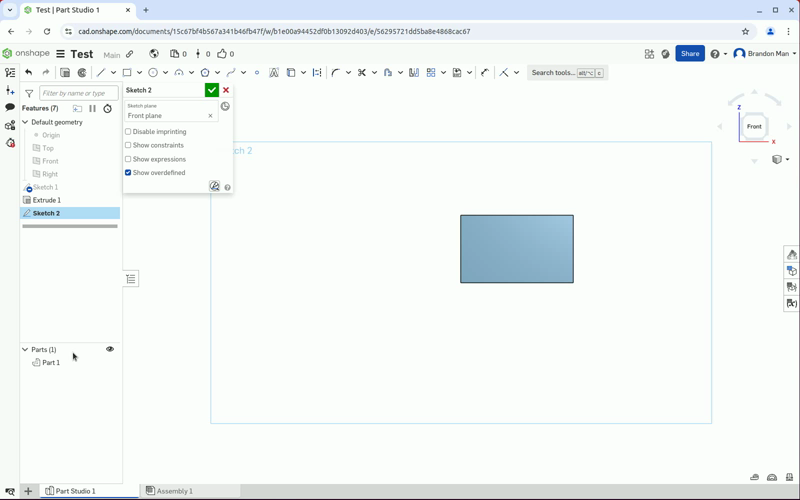
key(y)
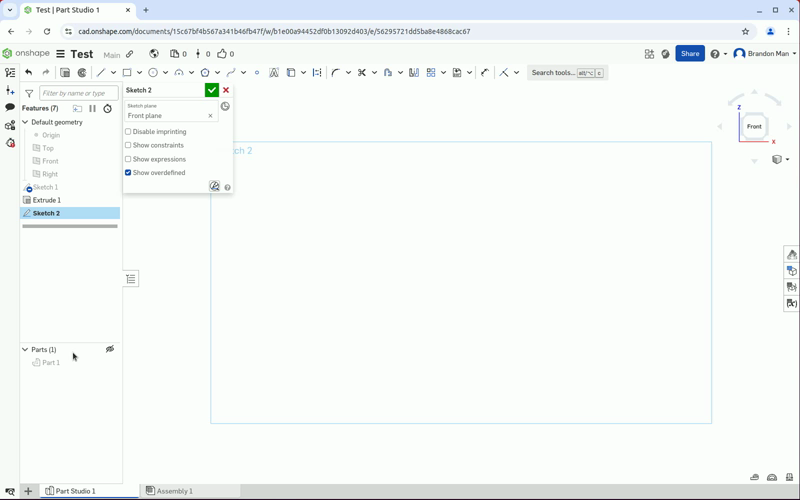
key(c)
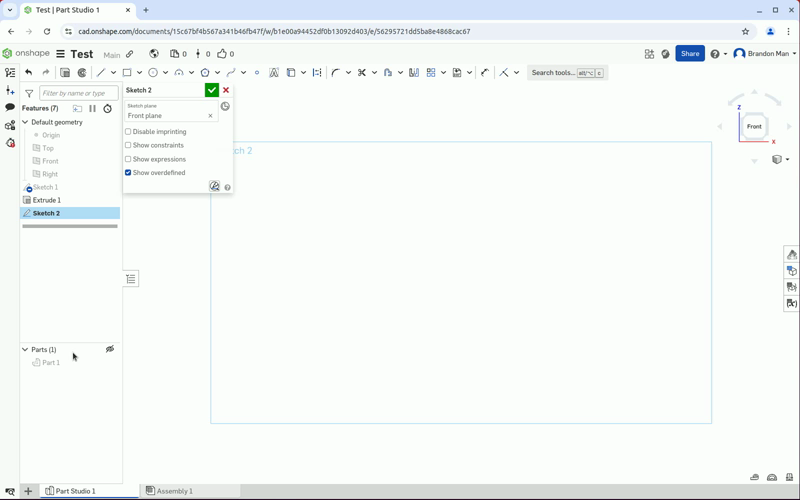
key_down(shift)
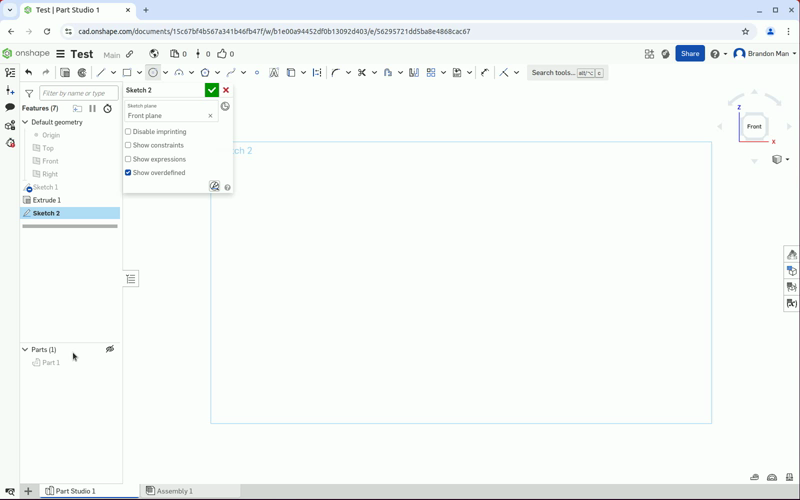
mouse_move(517, 215)
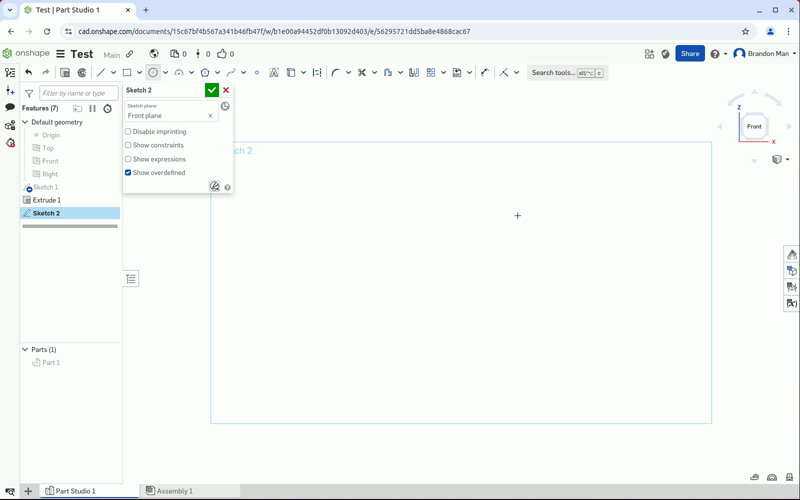
click(517, 215)
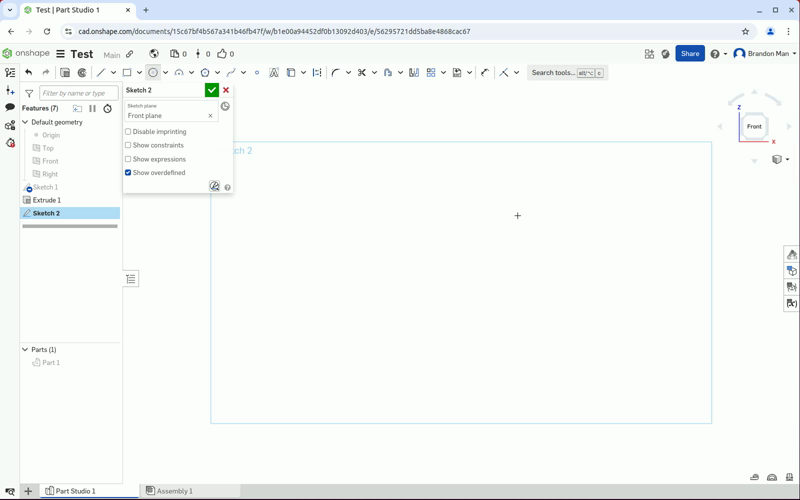
key_up(shift)
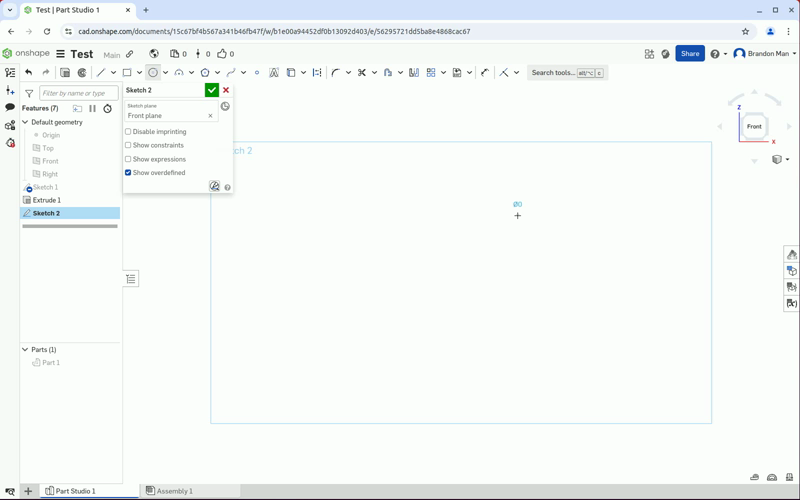
mouse_move(552, 215)
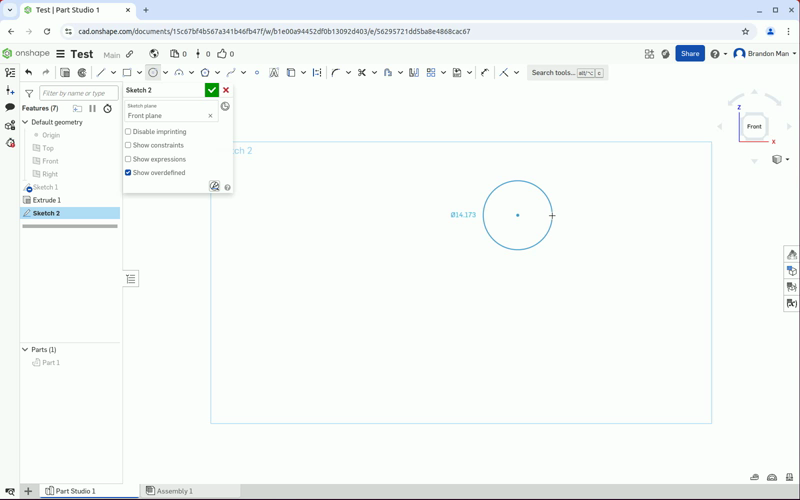
click(552, 215)
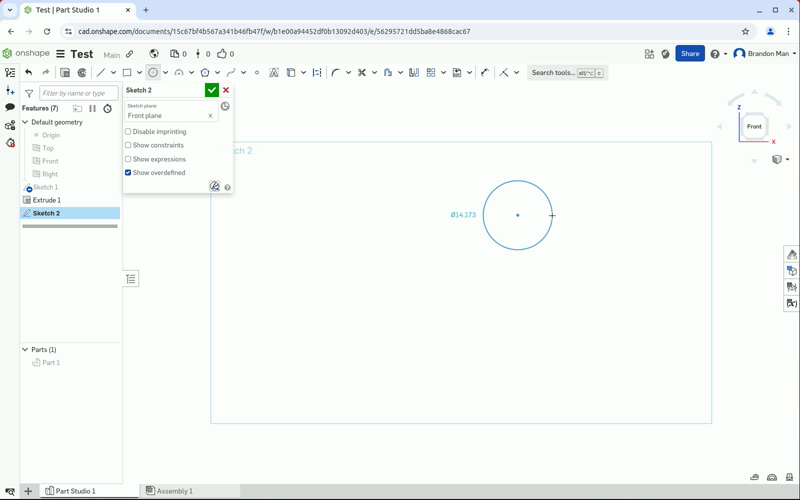
key(esc)
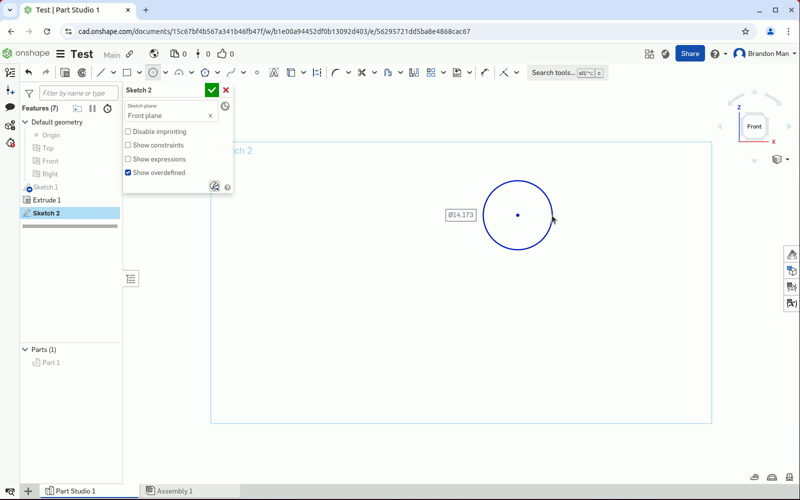
mouse_move(510, 199)
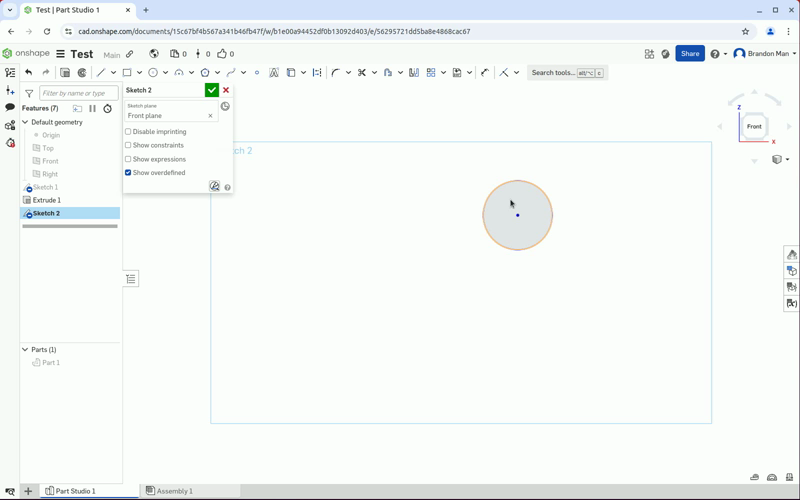
click(510, 199)
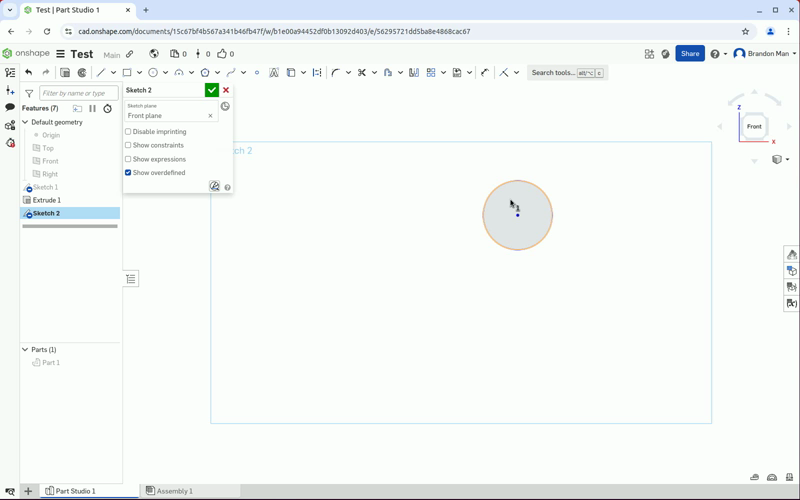
mouse_move(73, 352)
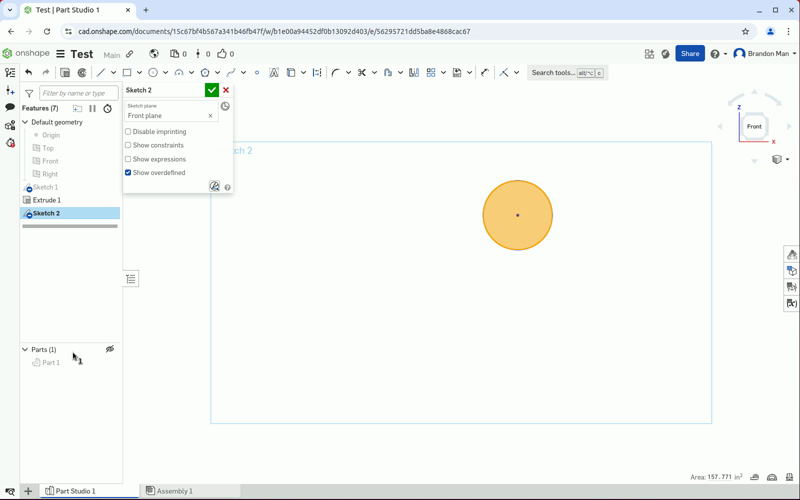
key(shift+y)
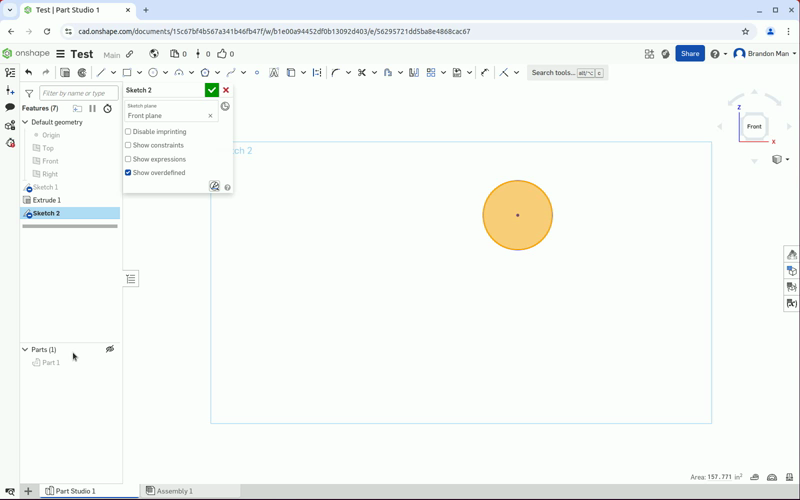
key(shift+e)
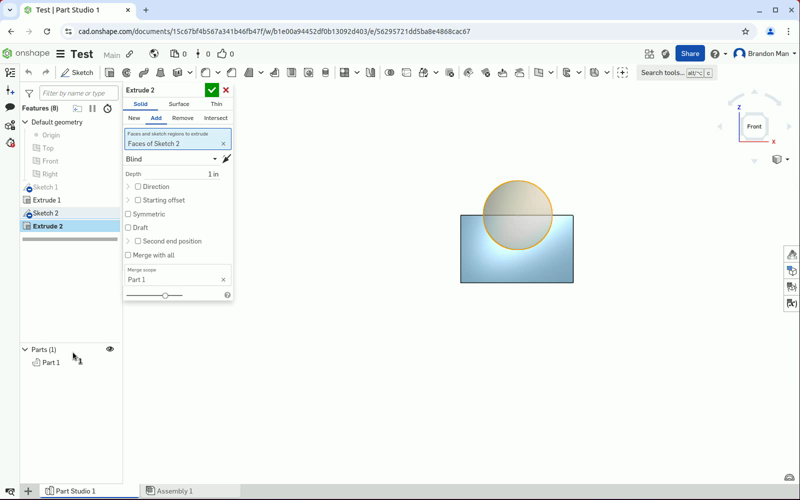
mouse_move(143, 106)
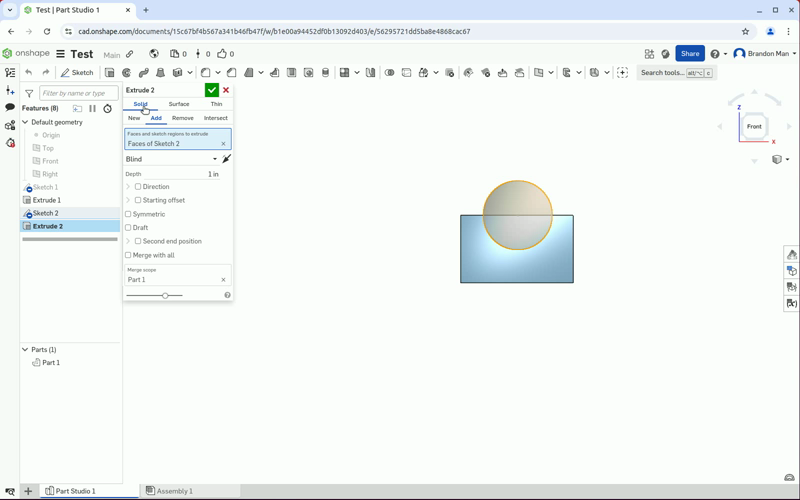
click(143, 106)
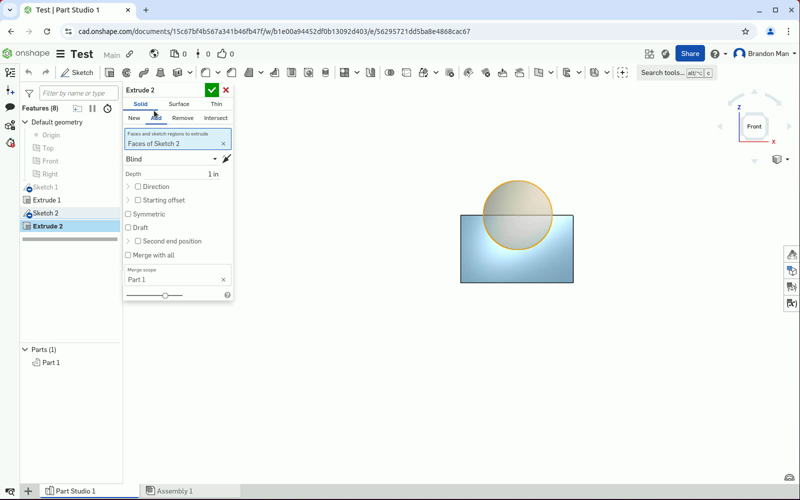
mouse_move(186, 120)
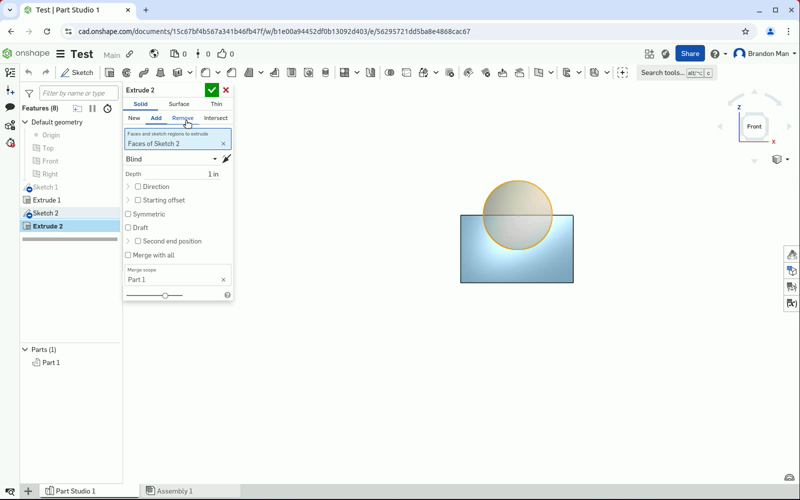
click(186, 120)
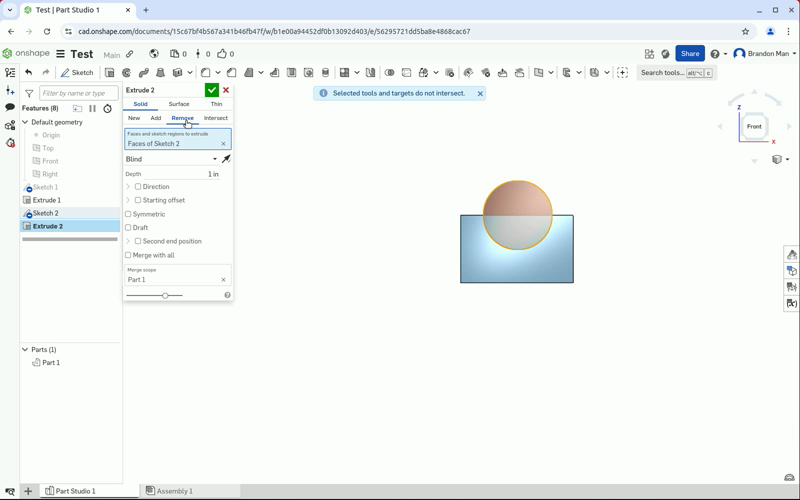
key(tab, 4)
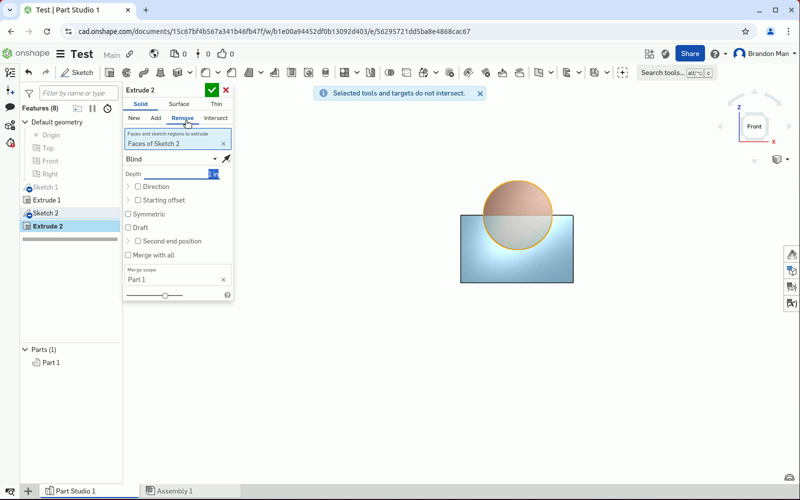
text(-9.147)
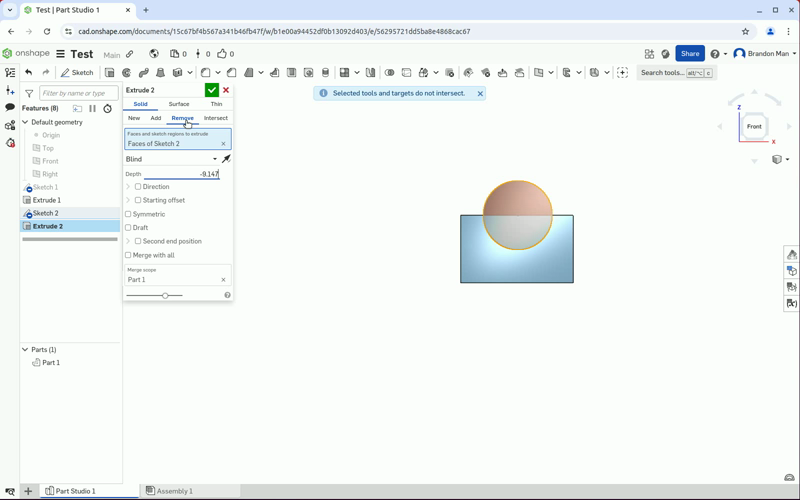
key(tab, 6)
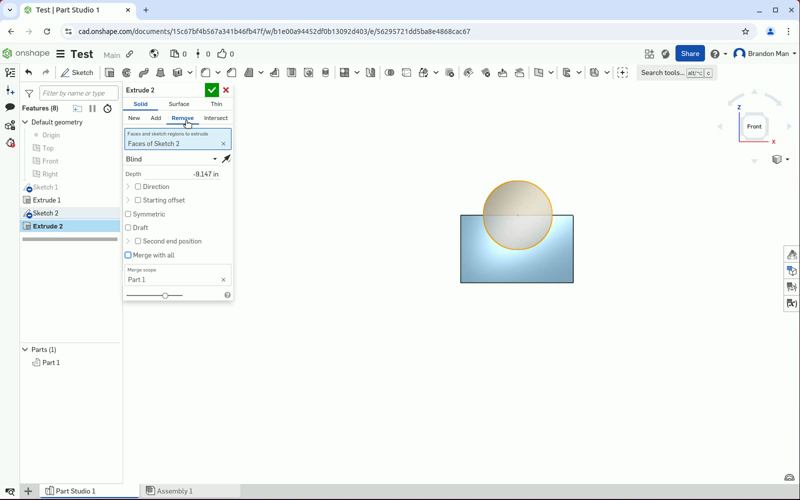
key(space)
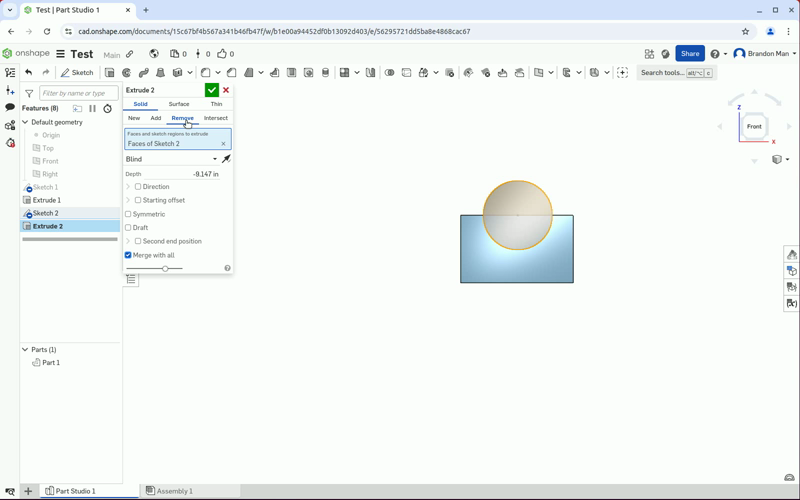
key(enter)
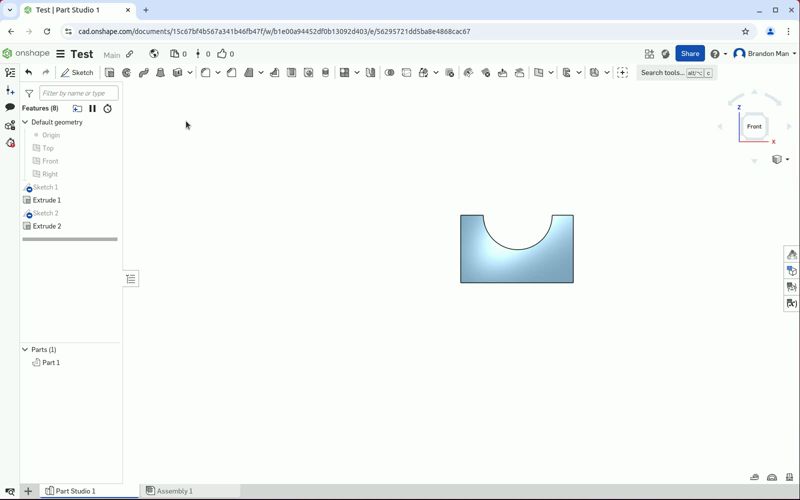
key(shift+h)
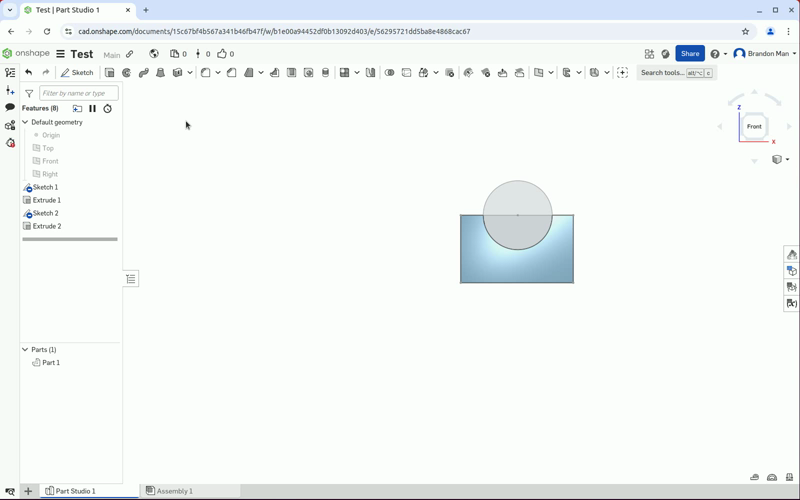
key(shift+h)
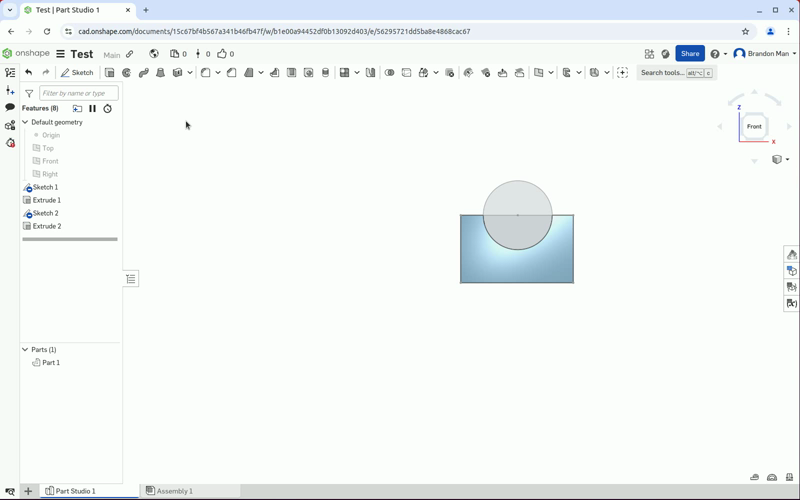
key(shift+7)
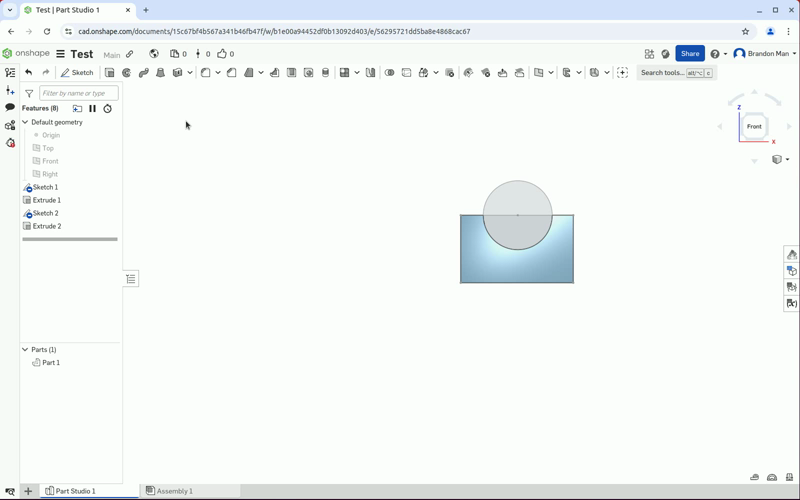
key(left, 2)
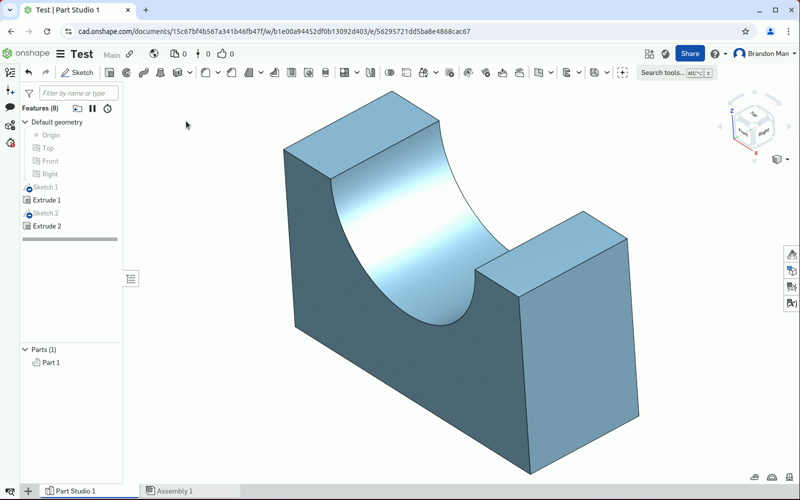
key(down, 2)
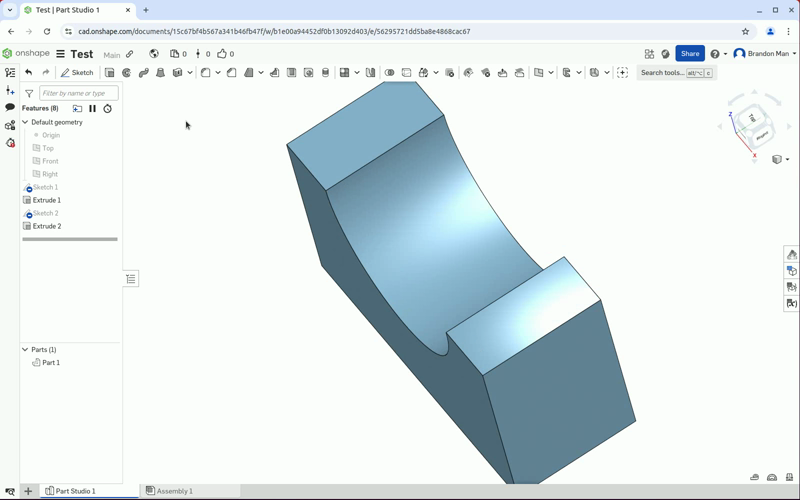
key(up, 2)
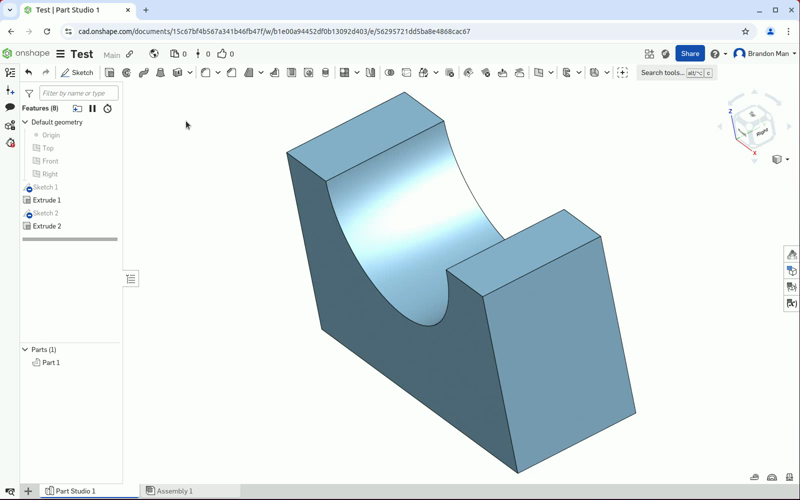
key(right, 2)
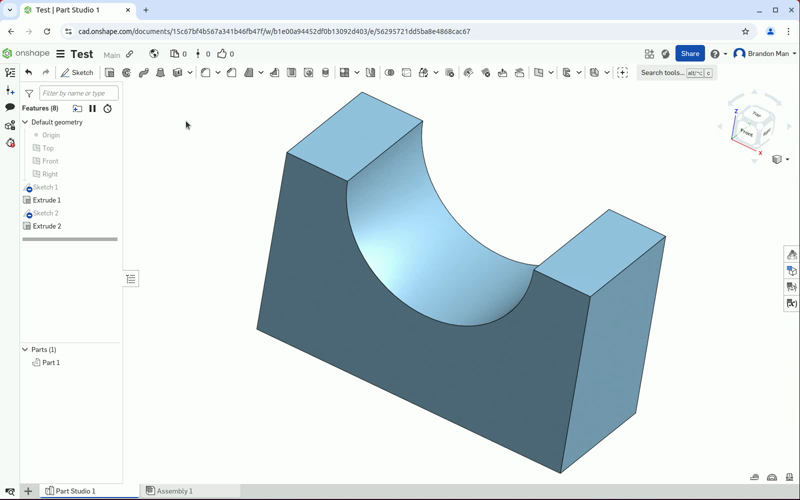
mouse_move(73, 189)
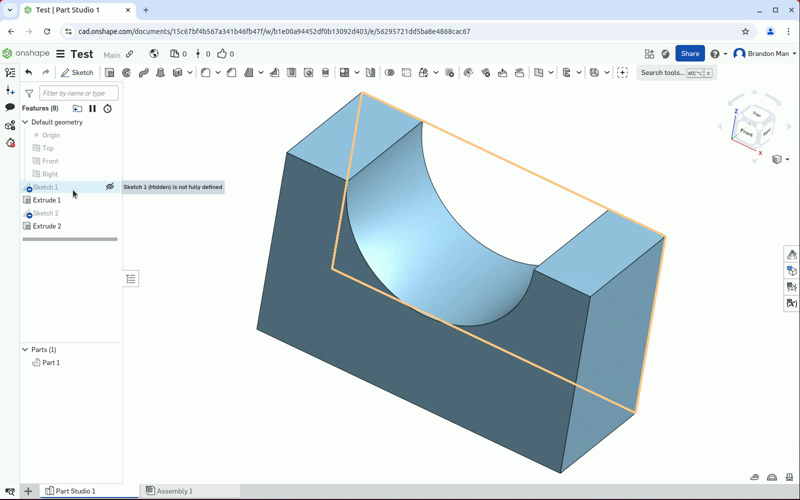
click(73, 189)